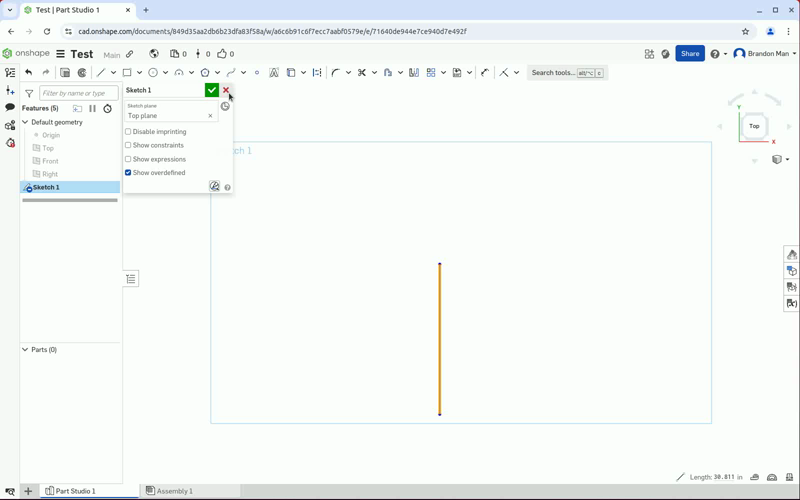
key(shift+h)
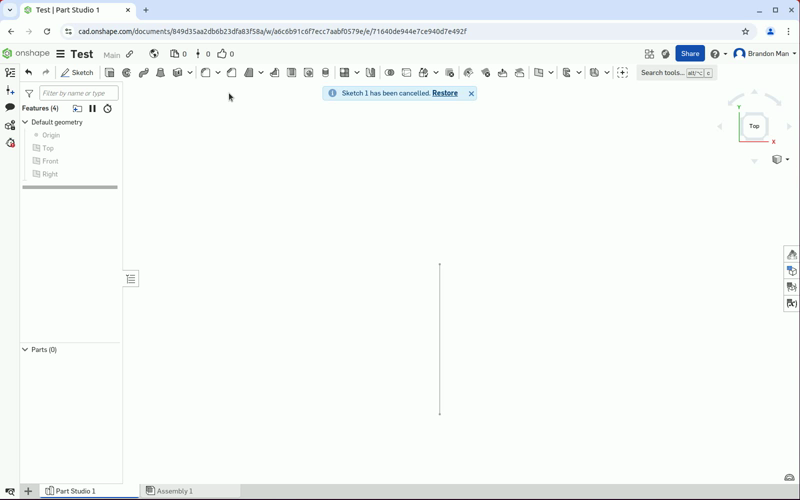
mouse_move(73, 352)
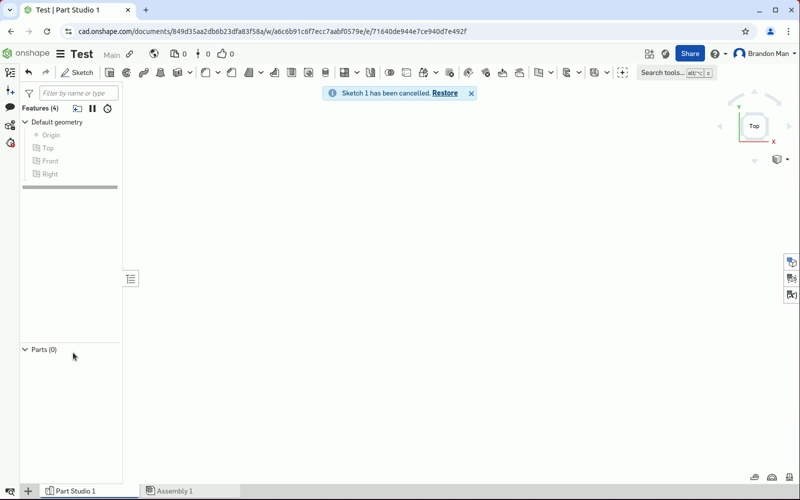
key(y)
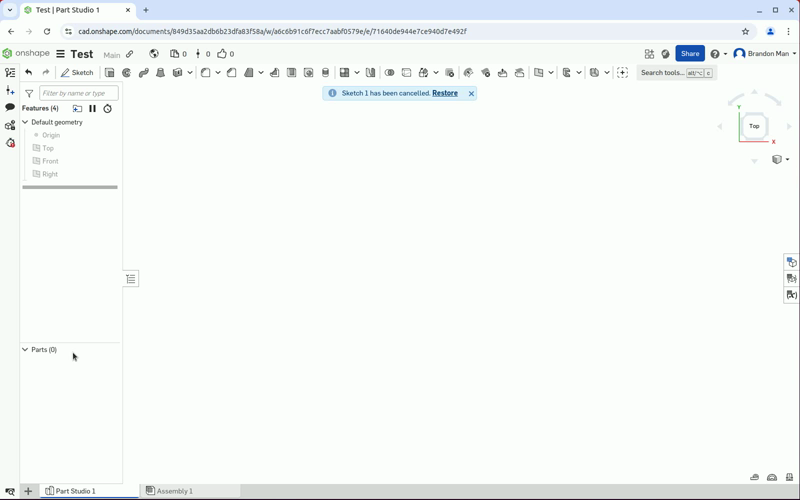
key(shift+p)
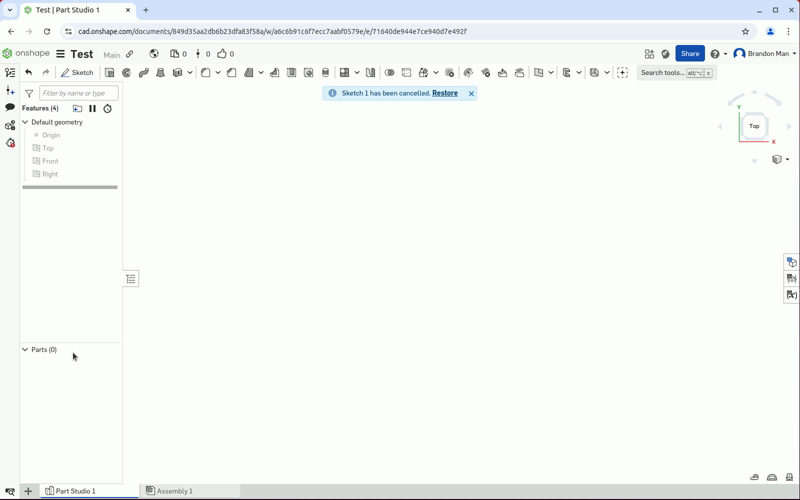
key(space)
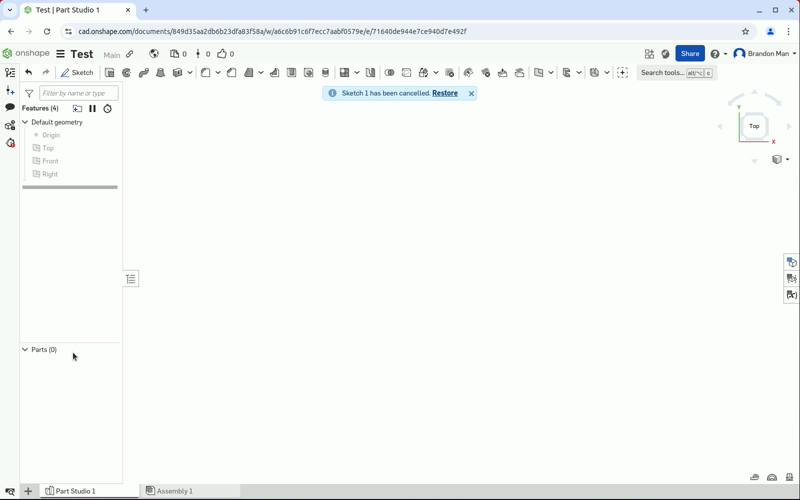
key_down(shift)
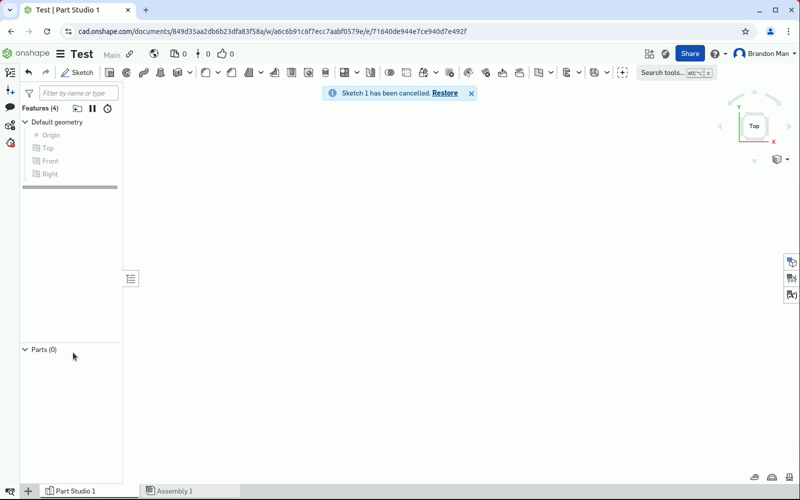
key(up)
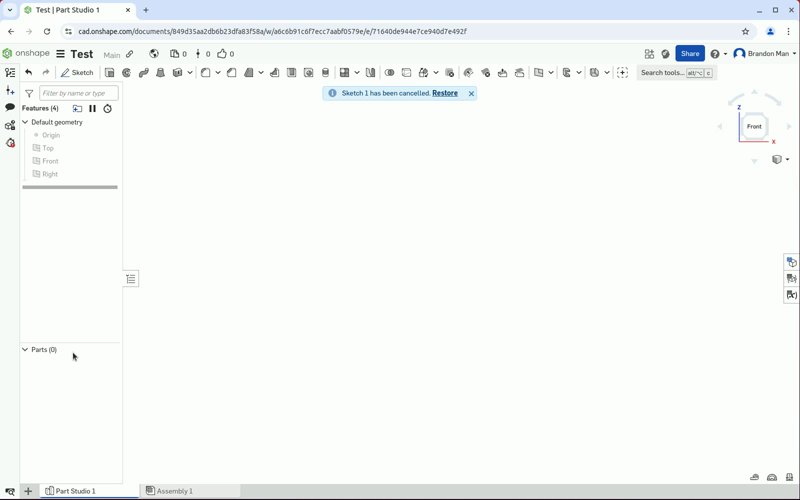
key_up(shift)
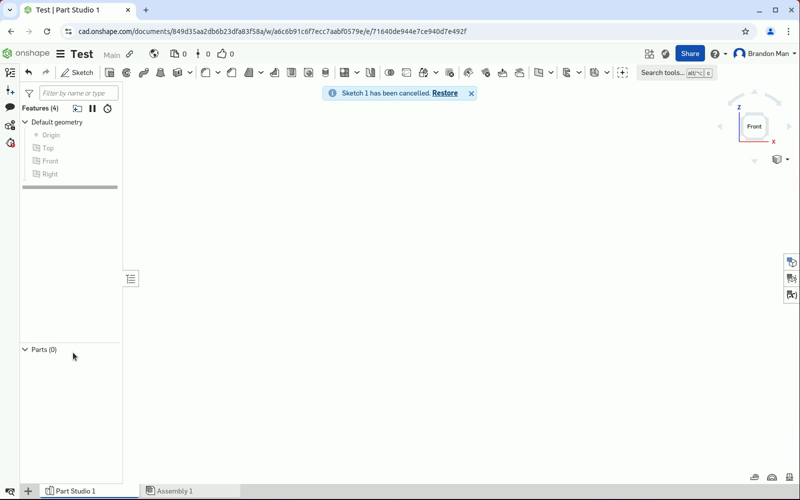
mouse_move(73, 352)
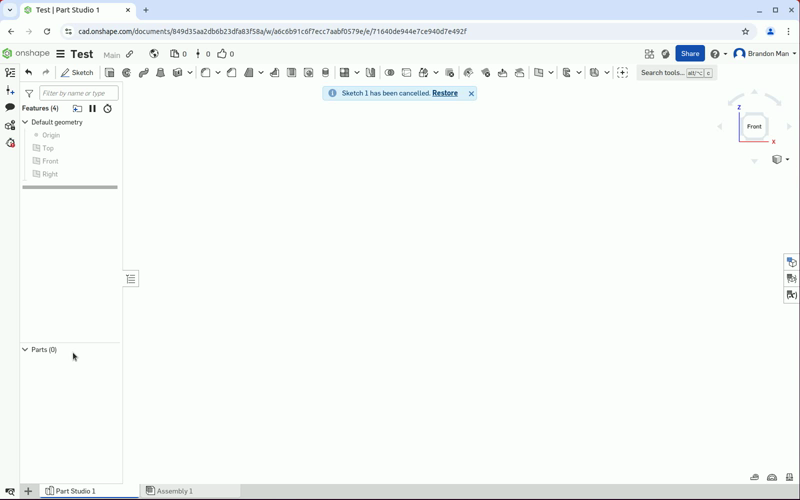
key(shift+y)
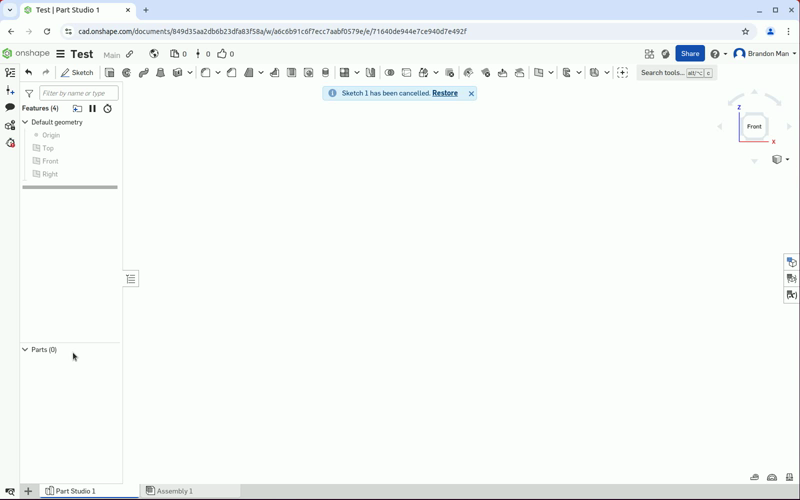
key(shift+s)
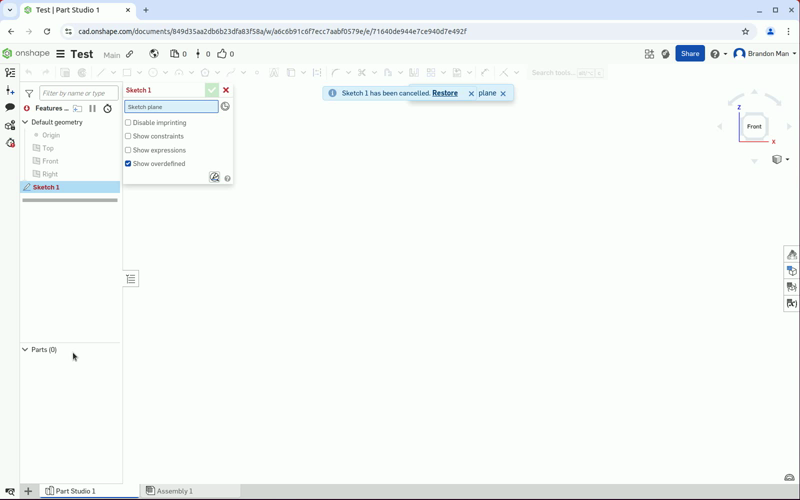
mouse_move(73, 163)
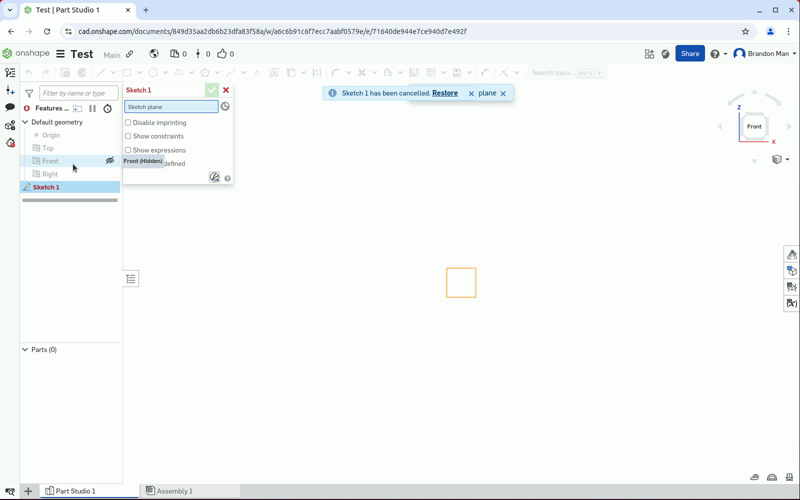
click(73, 163)
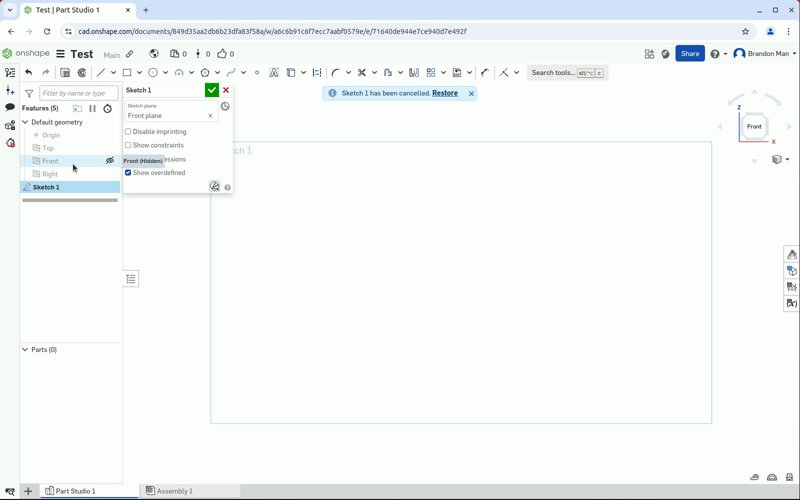
mouse_move(73, 352)
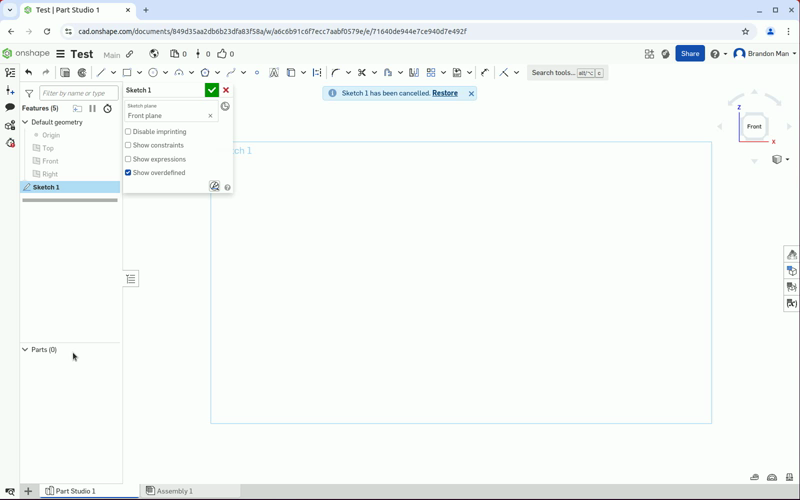
key(y)
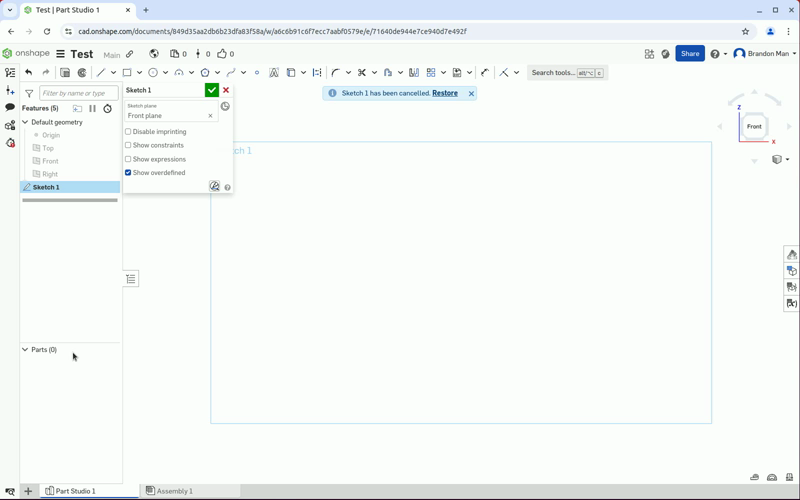
key(l)
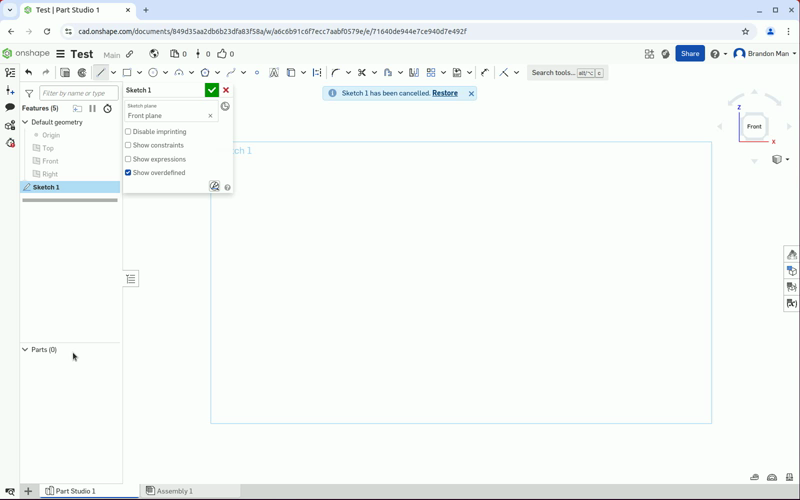
key_down(shift)
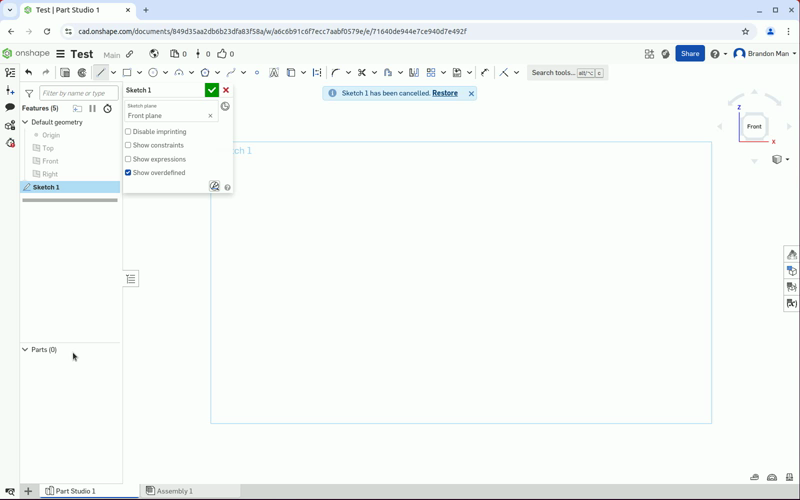
mouse_move(348, 318)
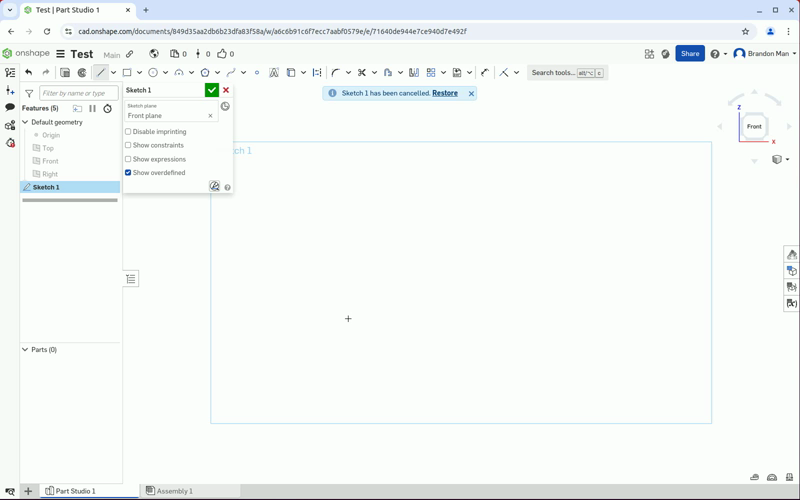
click(348, 318)
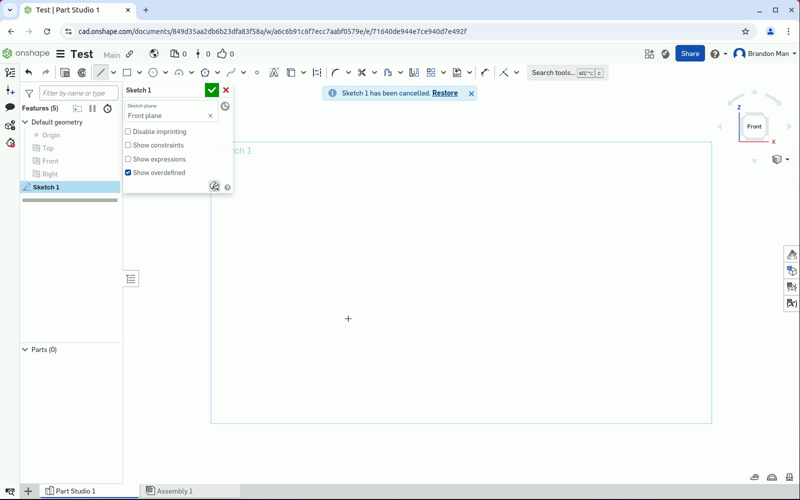
key_up(shift)
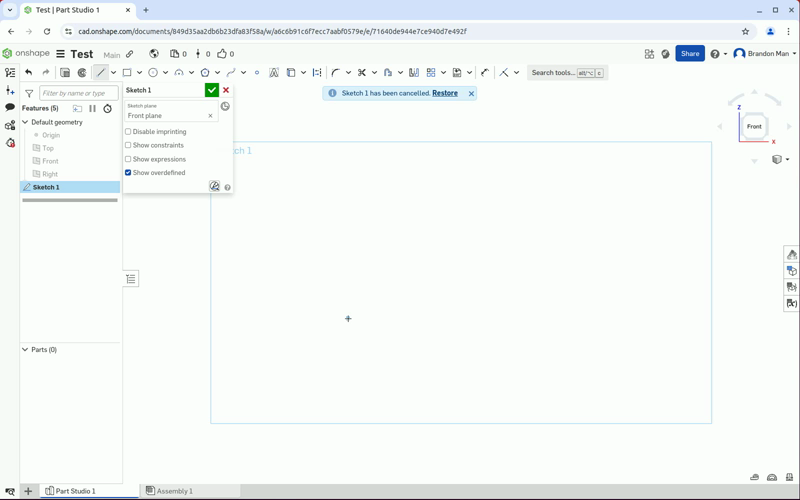
key_down(shift)
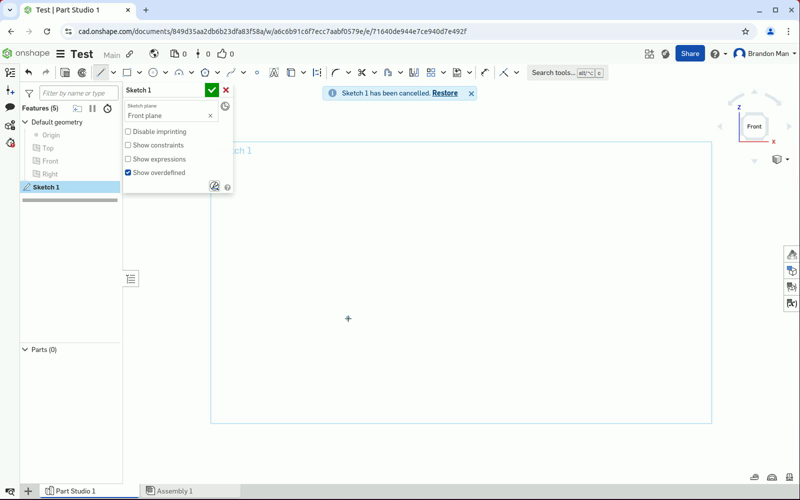
mouse_move(572, 318)
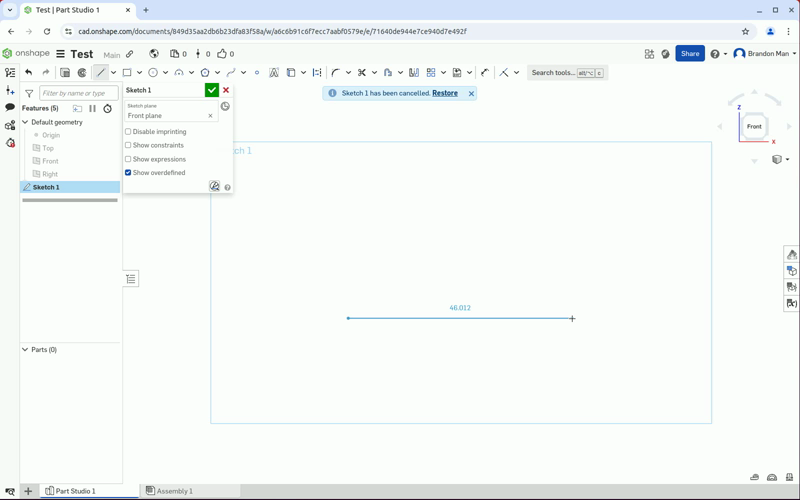
click(572, 318)
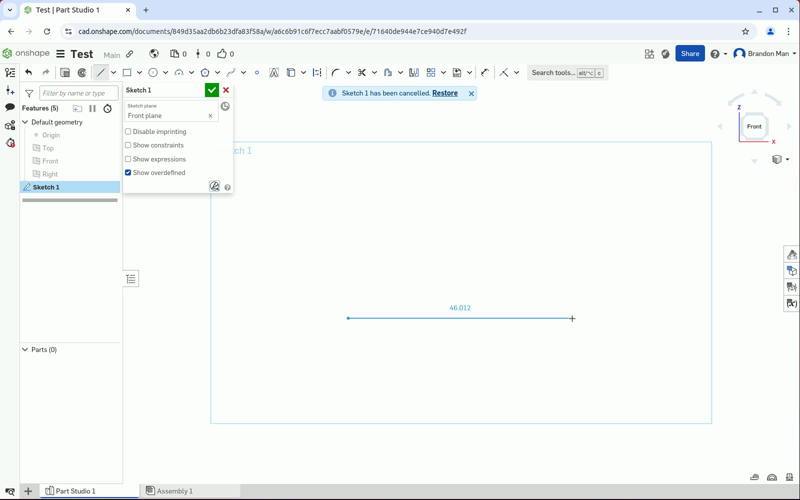
key_up(shift)
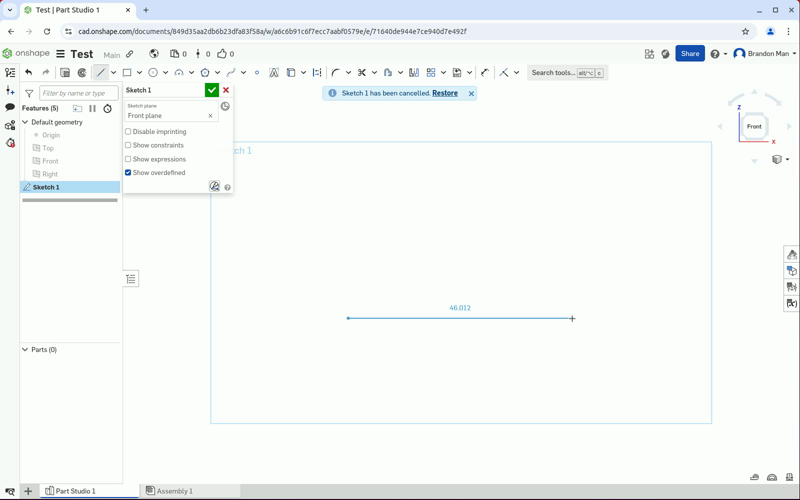
key_down(shift)
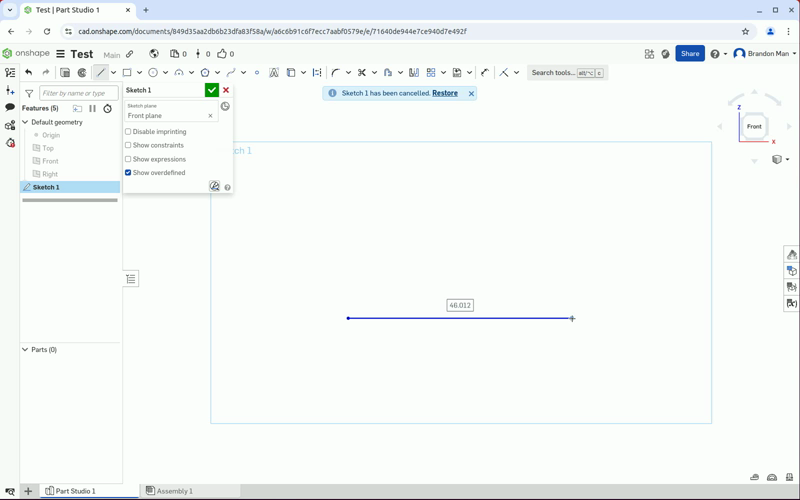
mouse_move(572, 247)
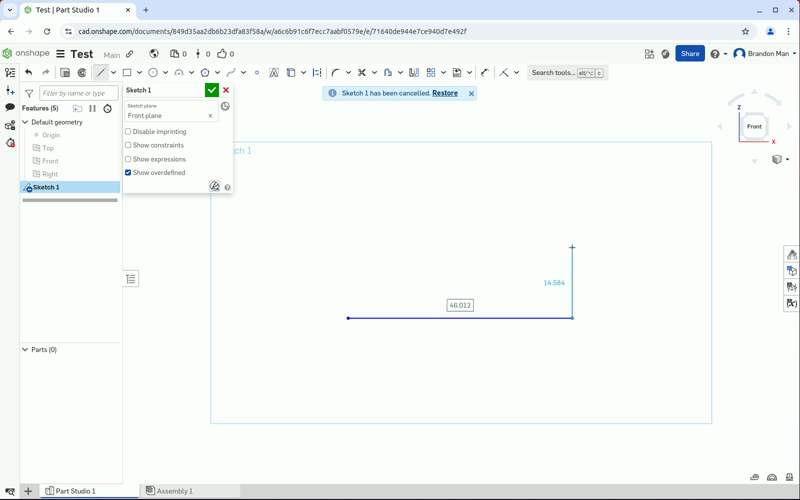
click(572, 247)
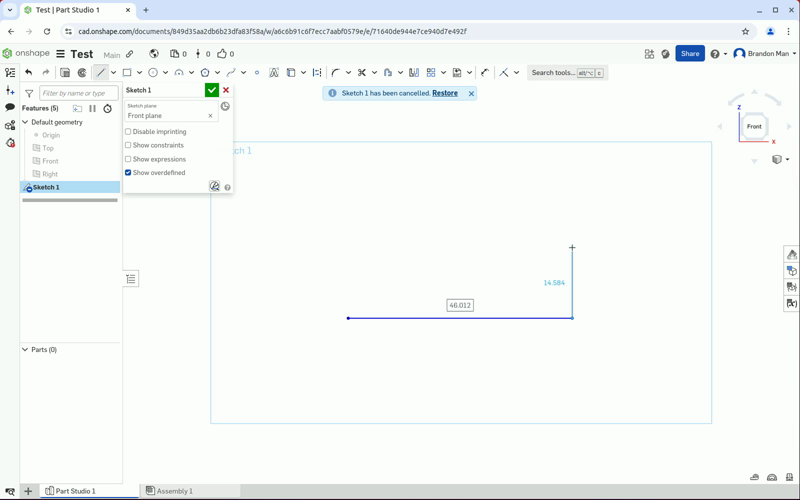
key_up(shift)
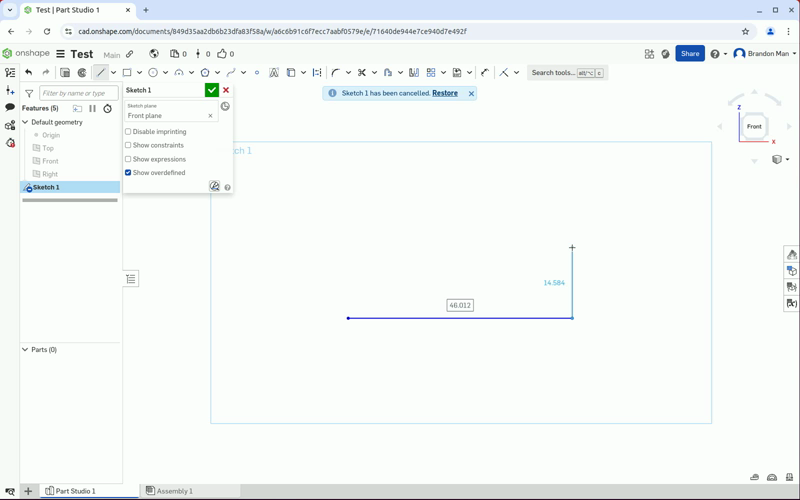
key_down(shift)
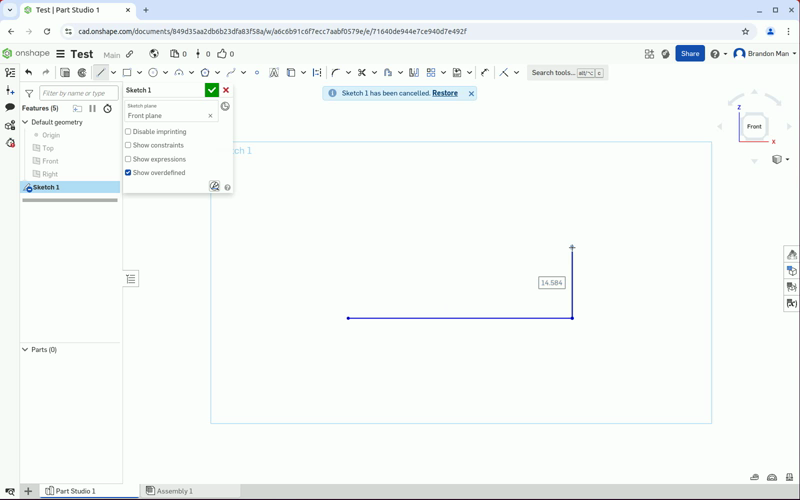
mouse_move(348, 247)
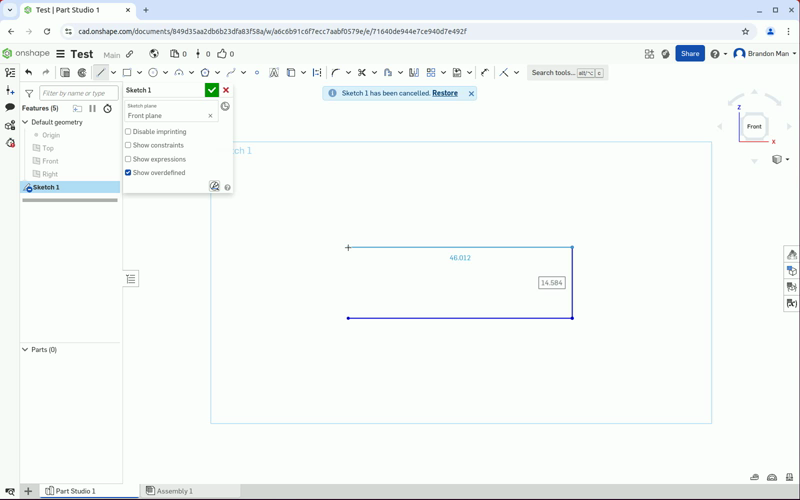
click(348, 247)
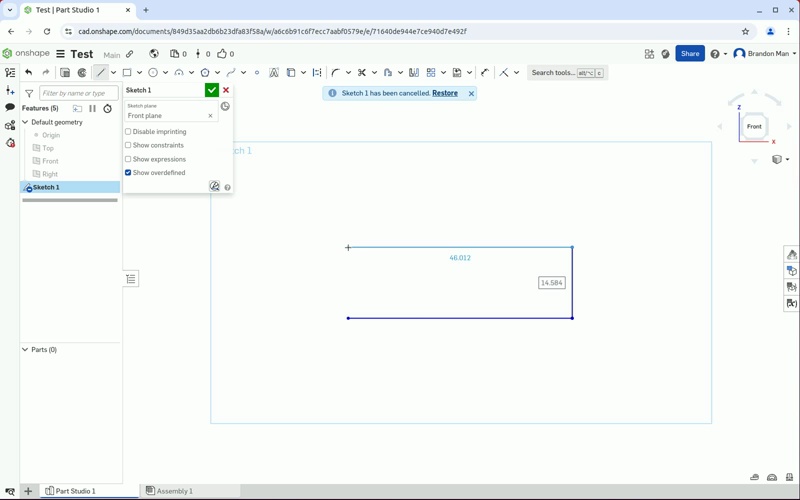
key_up(shift)
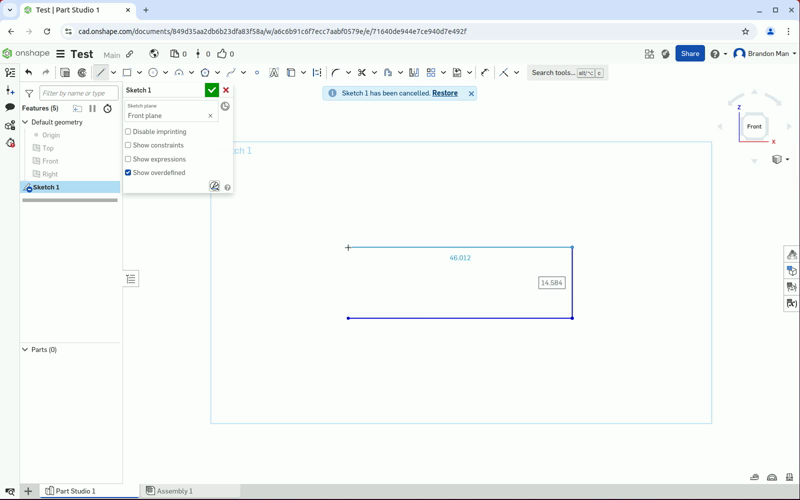
key_down(shift)
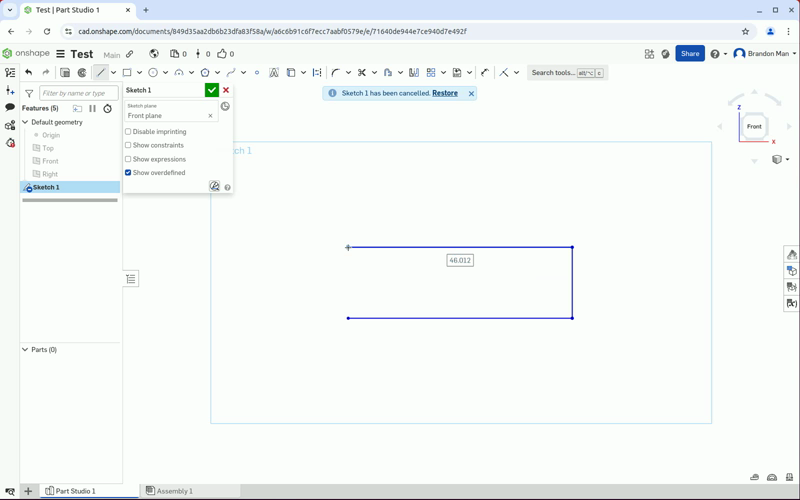
mouse_move(348, 318)
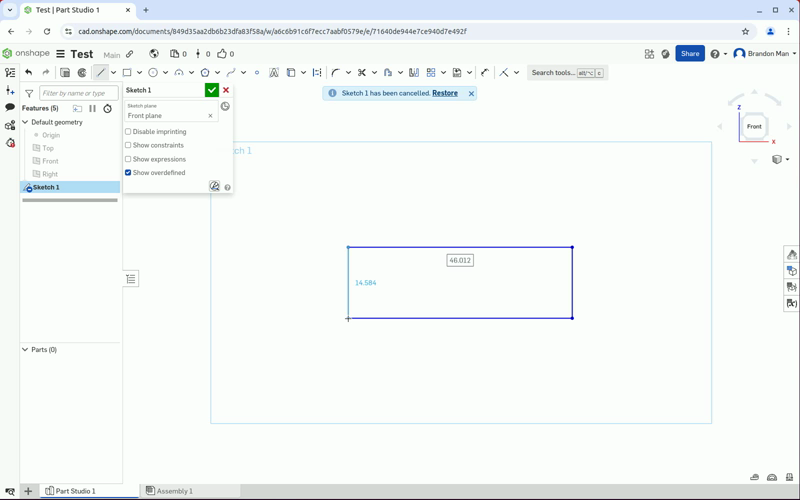
key_up(shift)
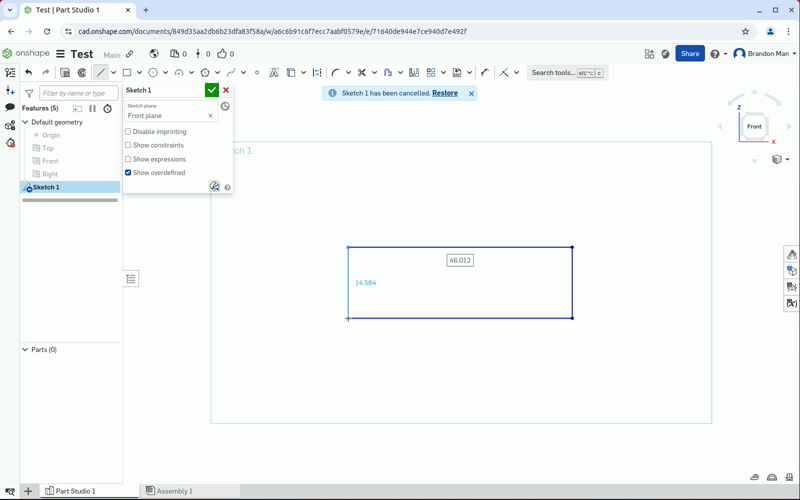
click(348, 318)
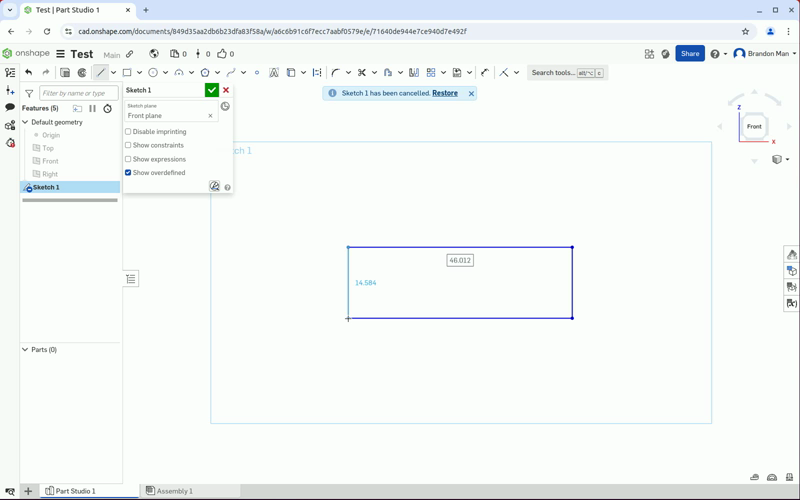
key(esc)
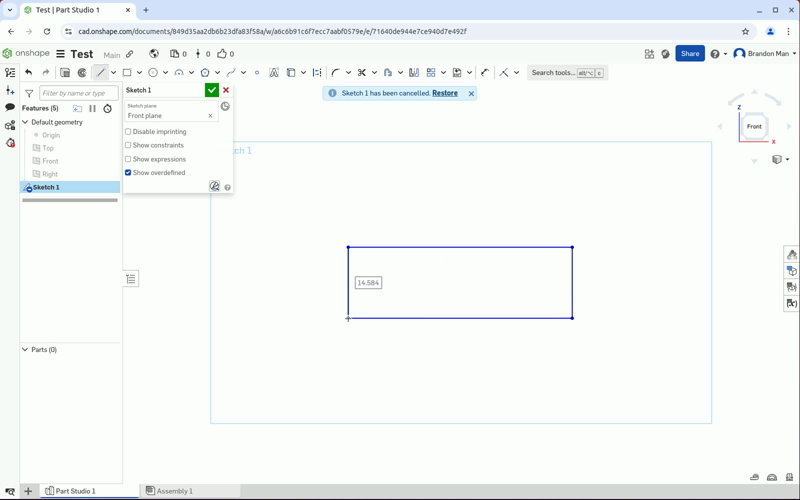
mouse_move(398, 275)
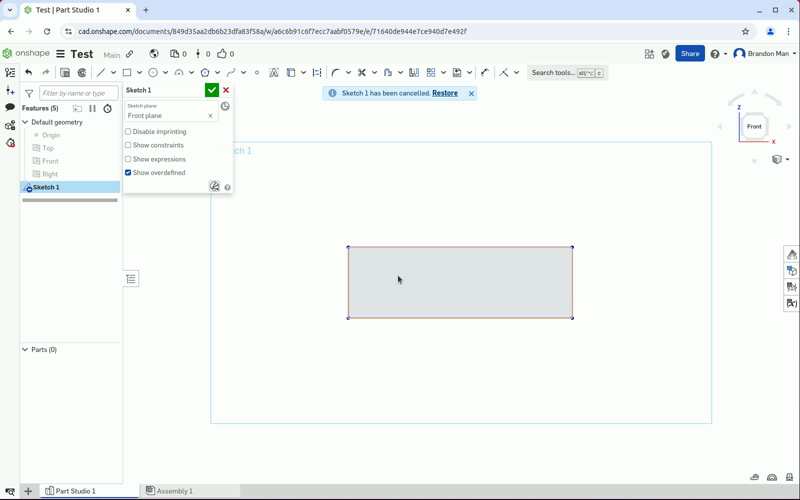
click(398, 275)
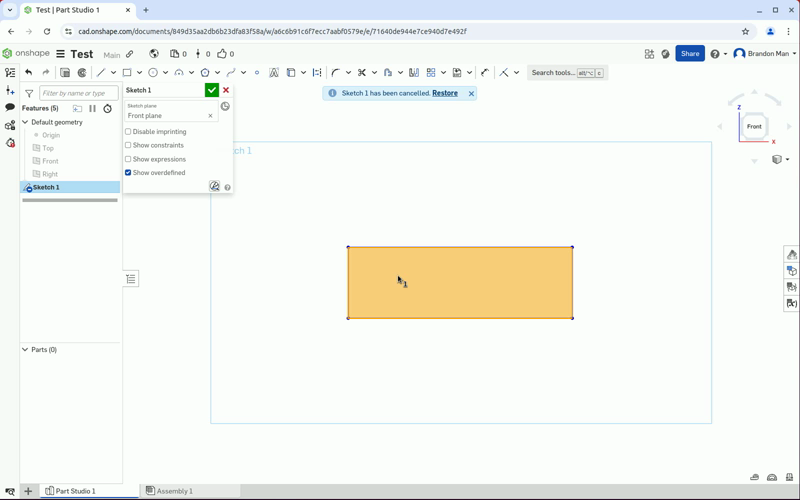
mouse_move(73, 352)
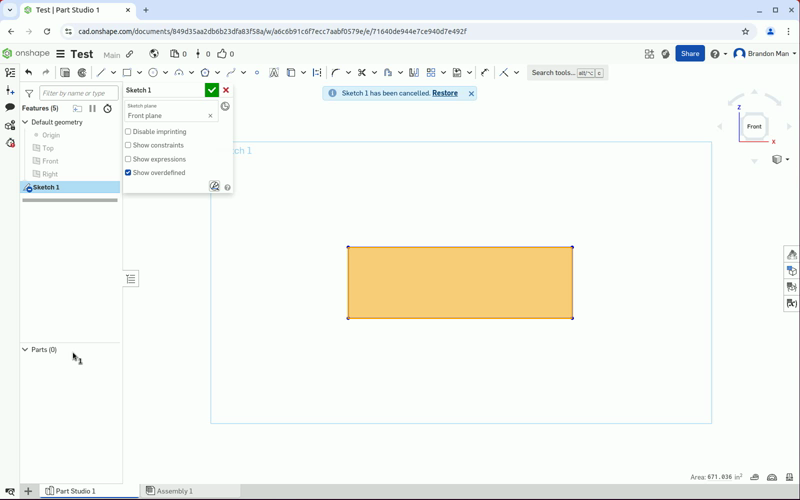
key(shift+y)
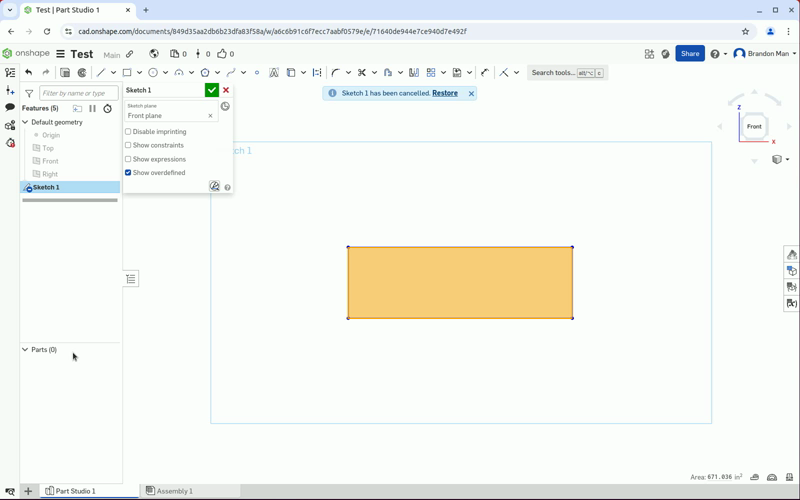
key(shift+e)
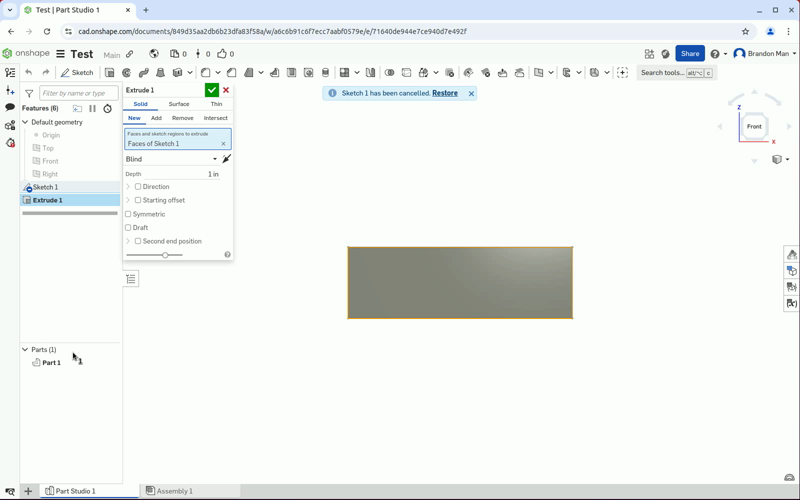
mouse_move(143, 106)
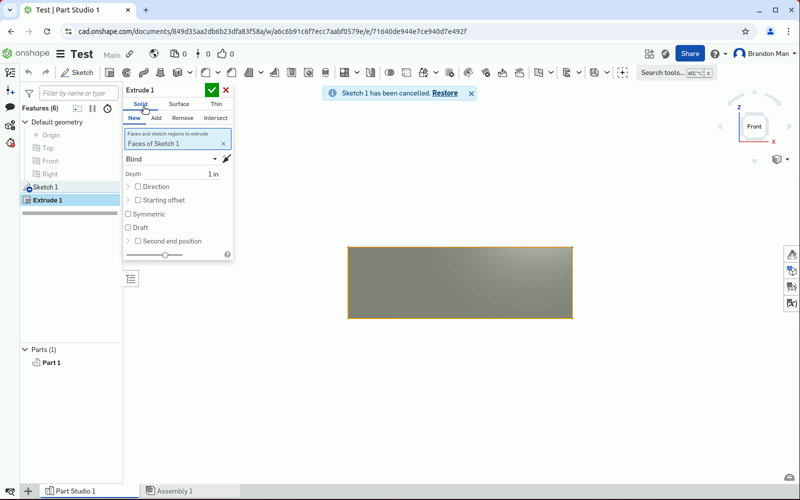
click(143, 106)
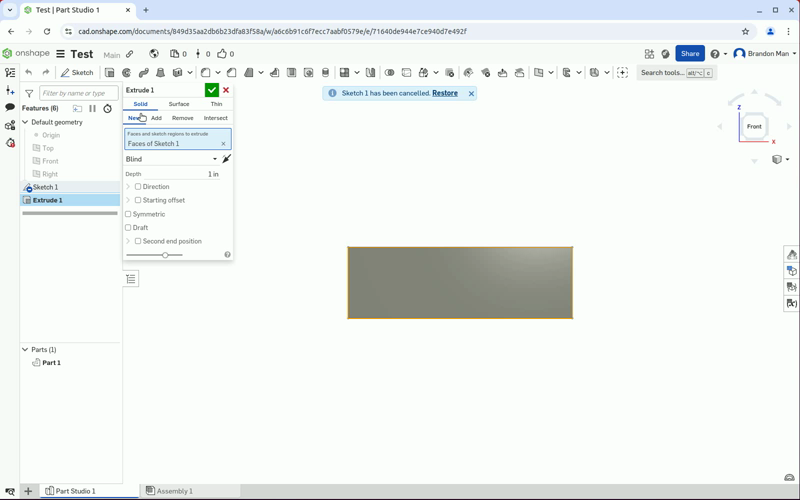
mouse_move(137, 120)
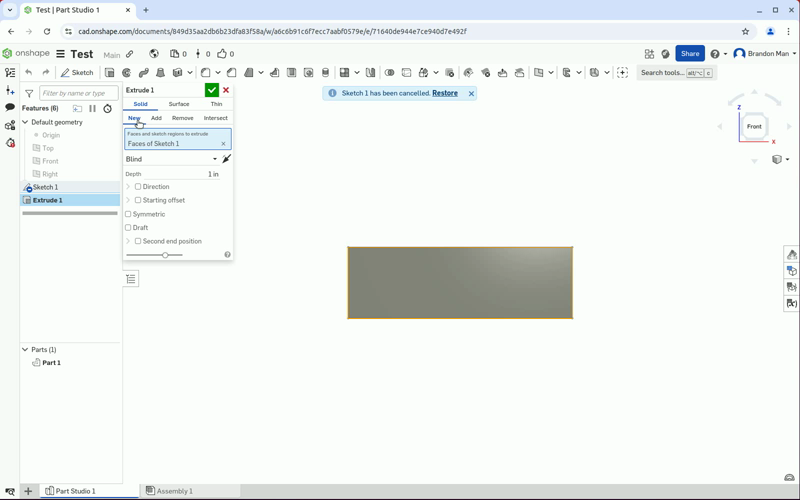
click(137, 120)
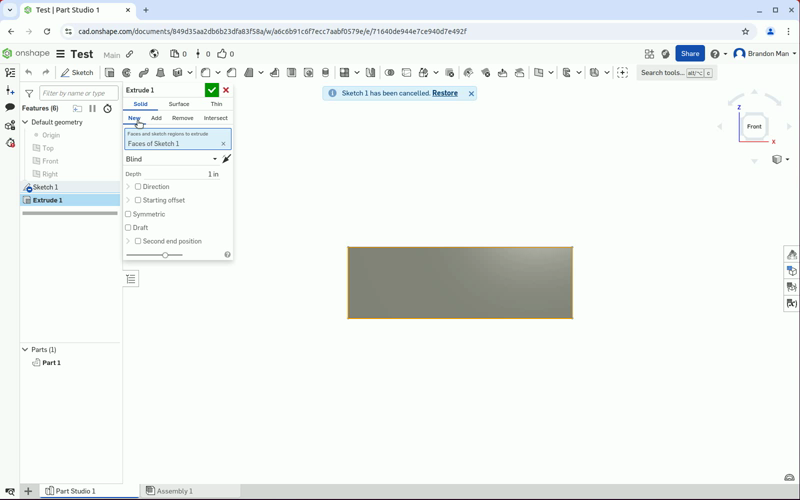
key(tab, 4)
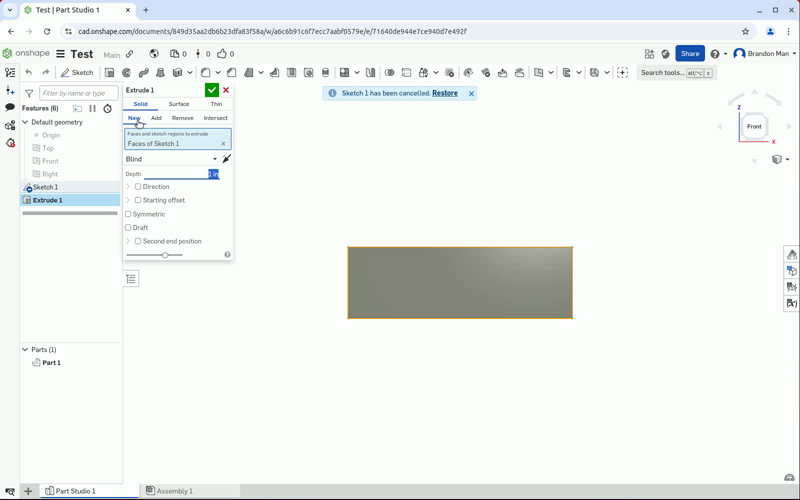
text(1.204)
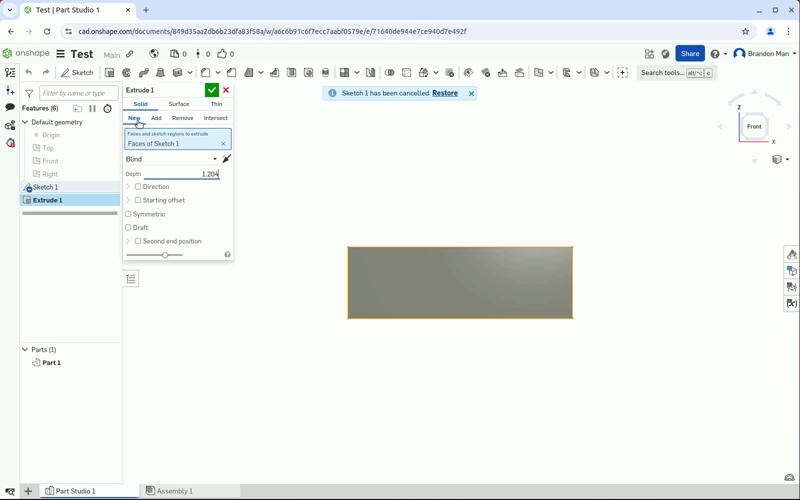
key(enter)
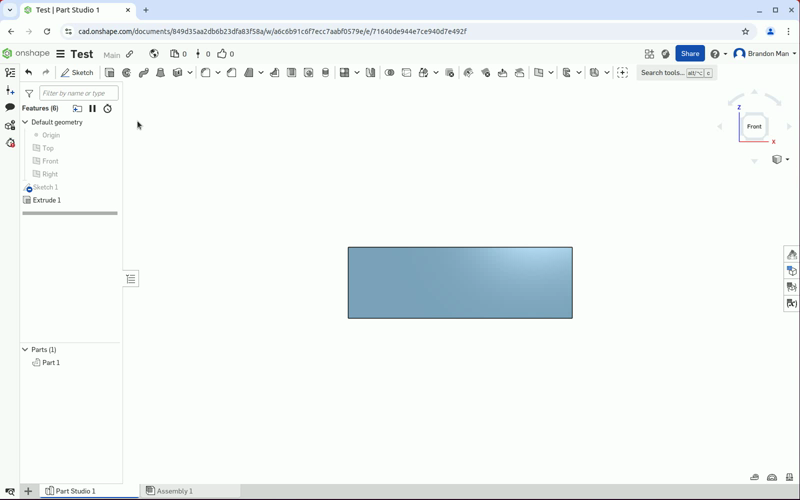
key(shift+h)
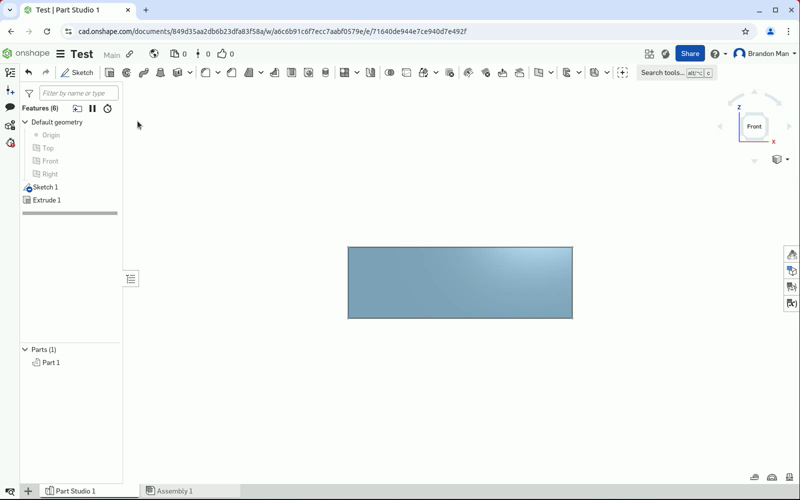
key(shift+h)
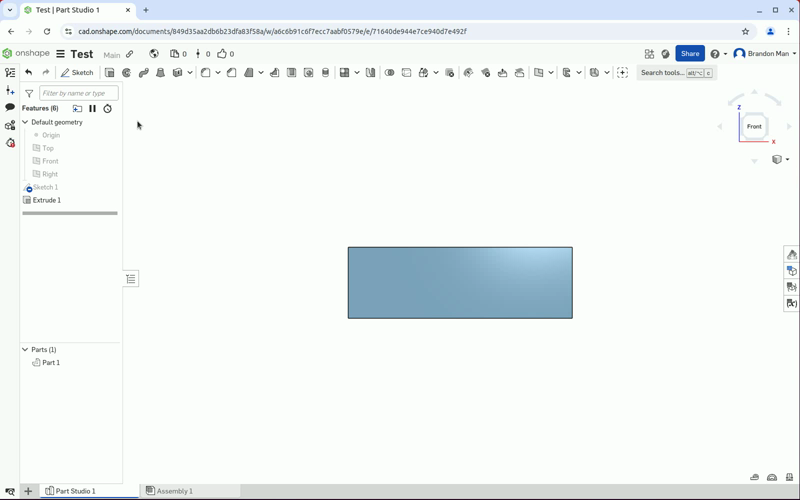
mouse_move(73, 189)
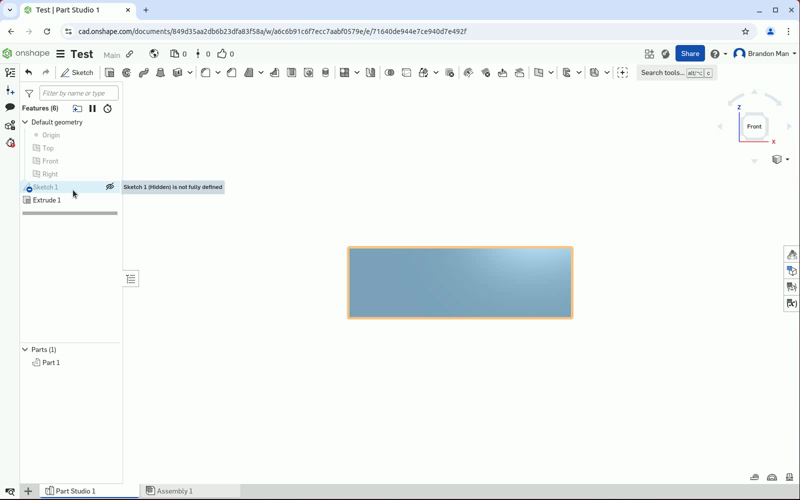
click(73, 189)
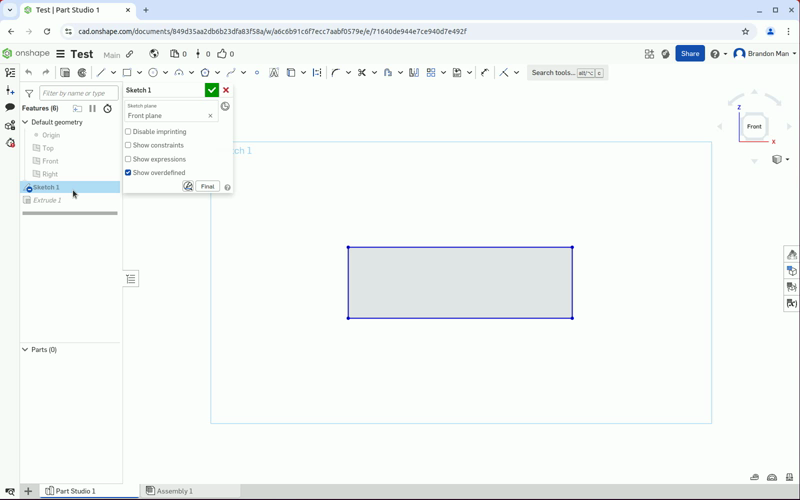
mouse_move(229, 92)
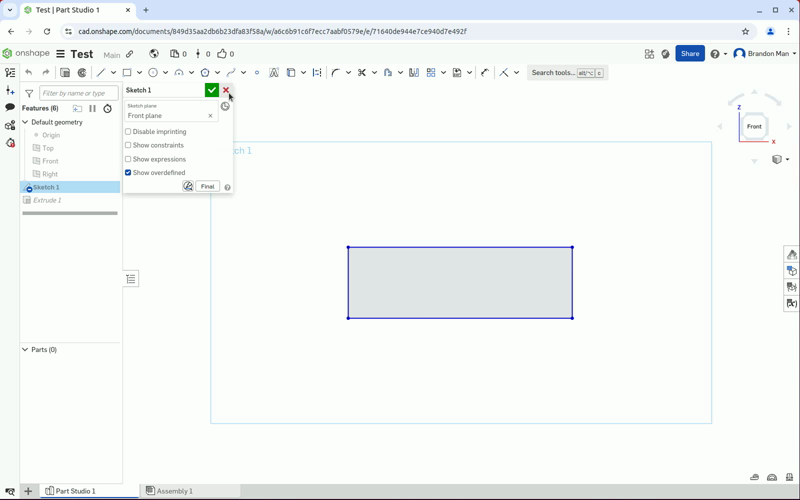
click(229, 92)
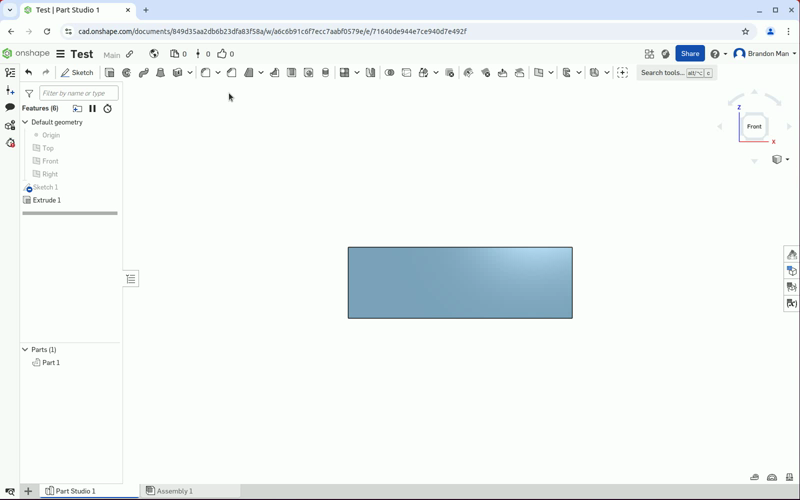
mouse_move(541, 75)
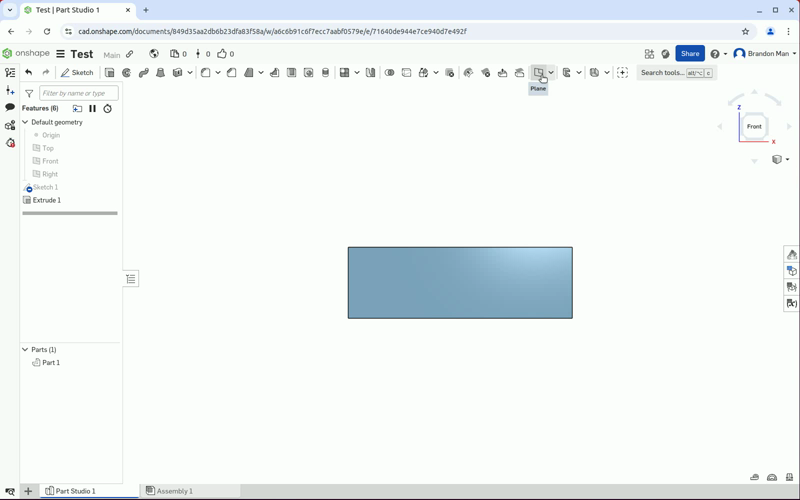
click(541, 75)
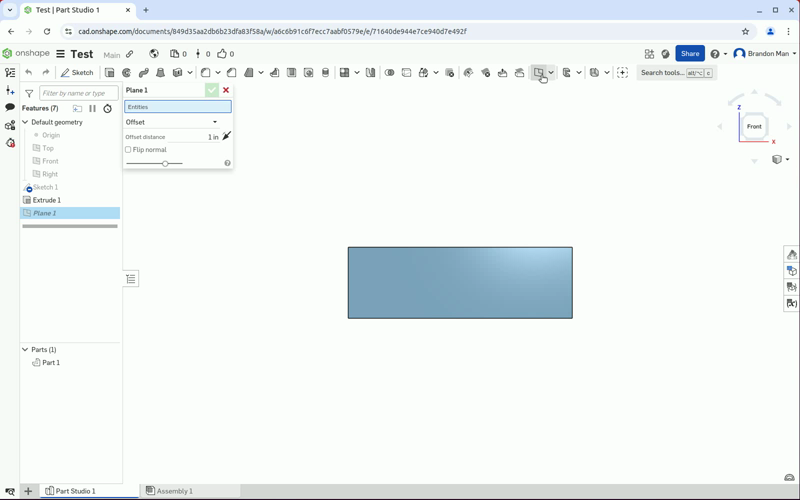
mouse_move(73, 163)
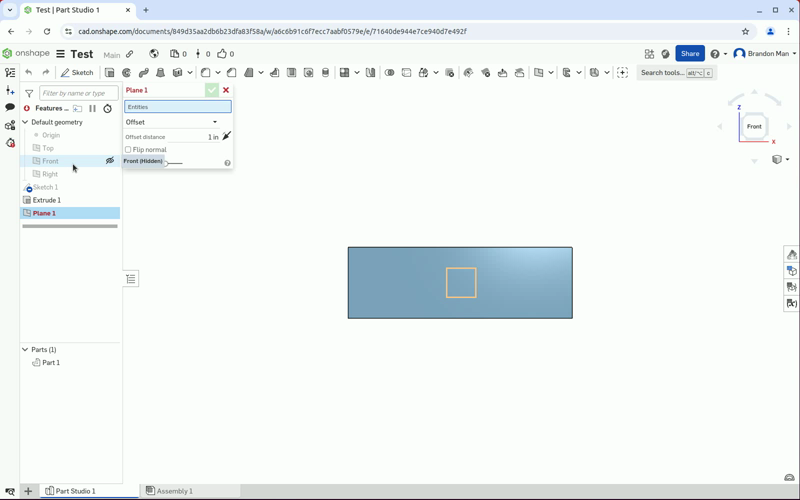
click(73, 163)
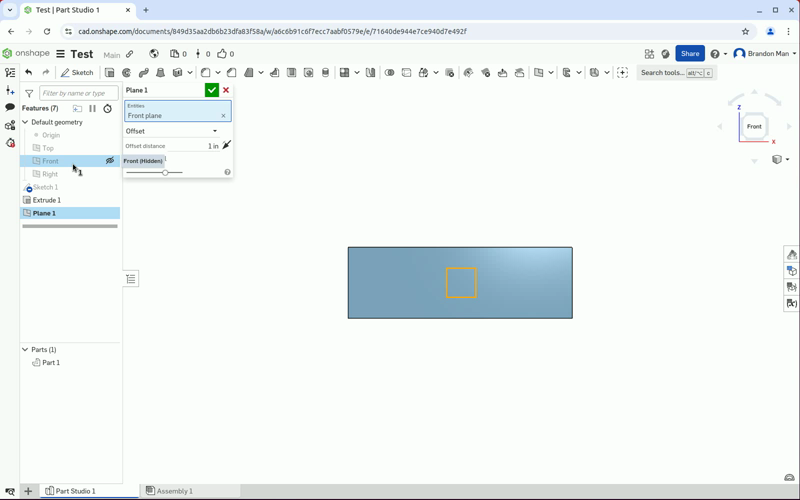
key(tab, 2)
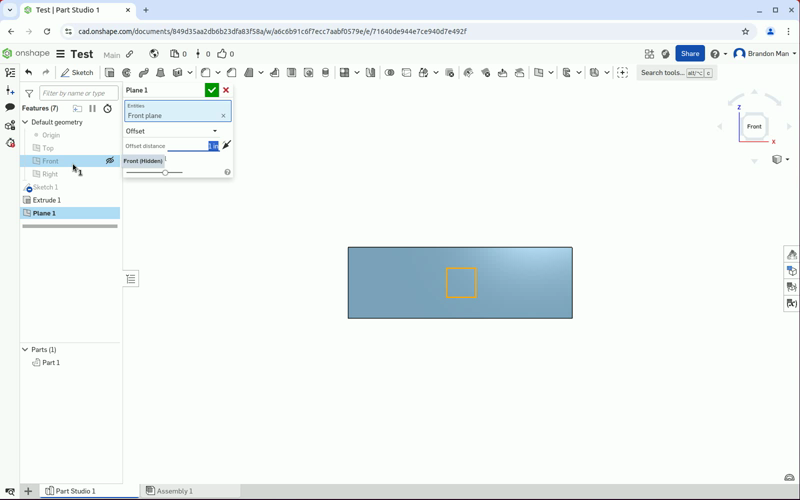
text(1.202)
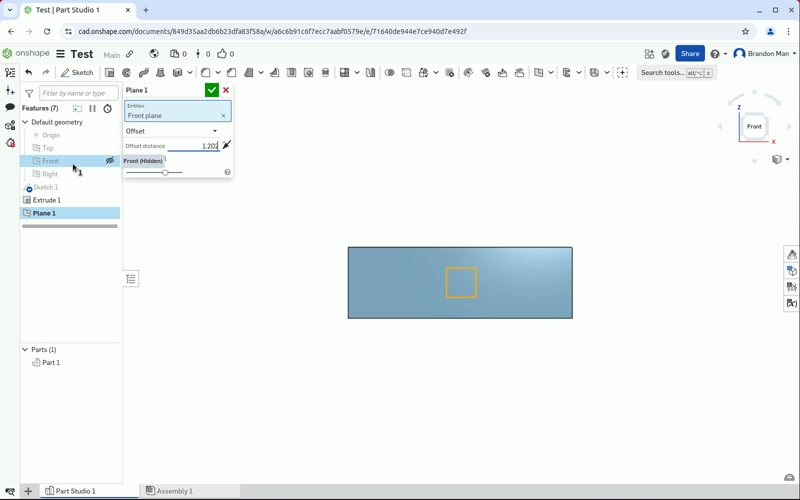
key(enter, 2)
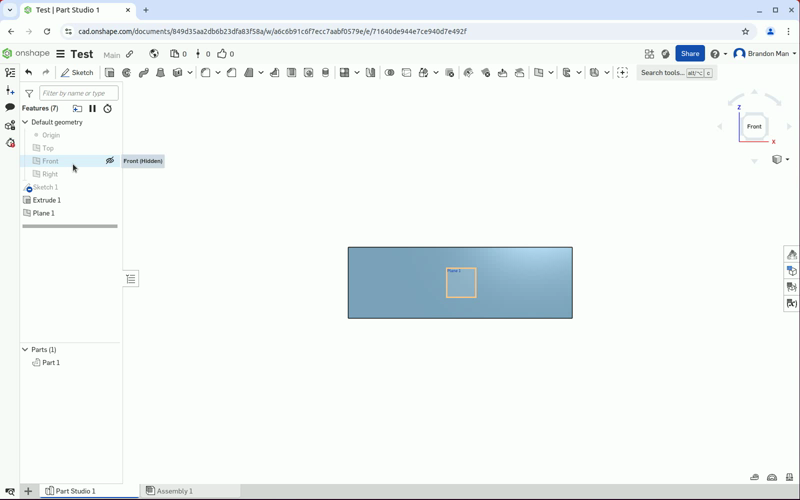
key(shift+s)
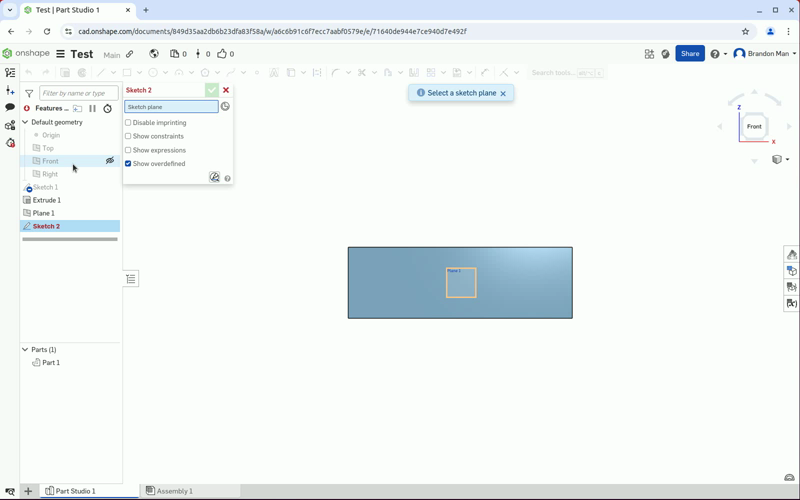
mouse_move(73, 215)
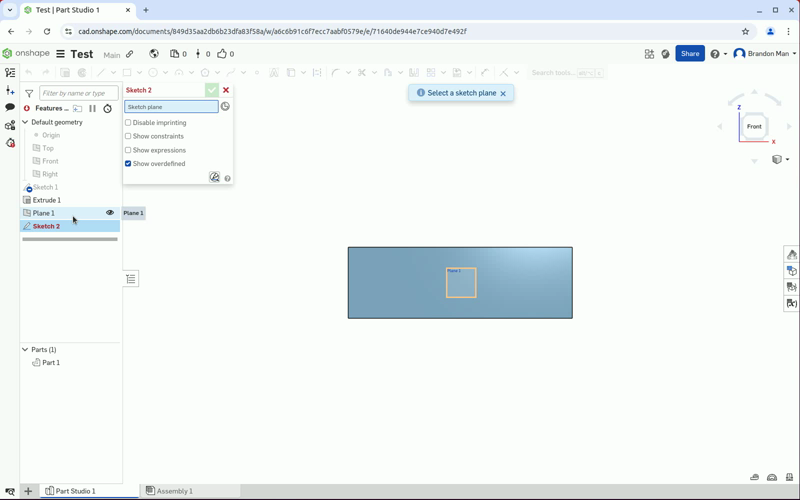
click(73, 215)
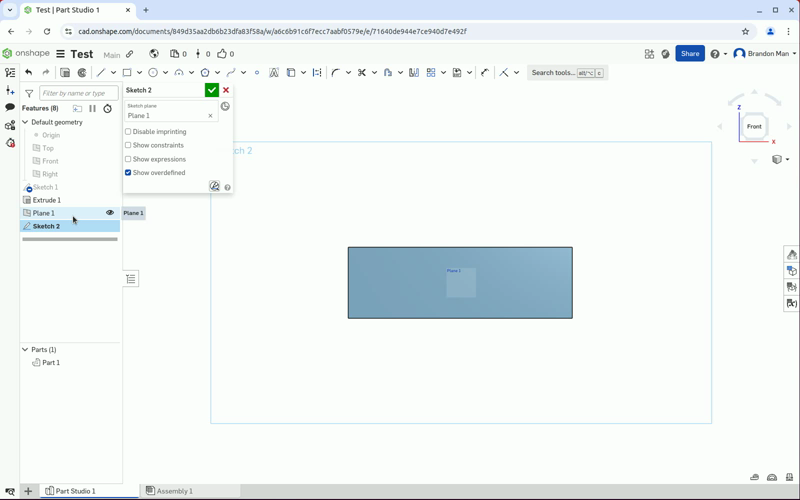
mouse_move(73, 352)
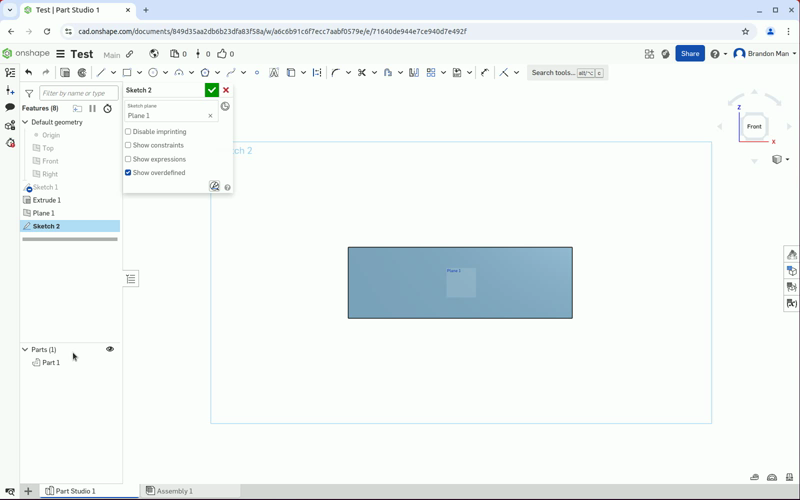
key(y)
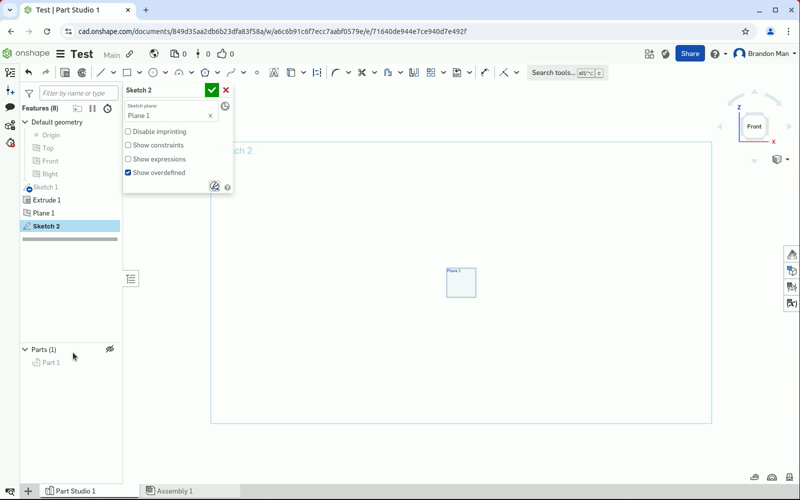
key(c)
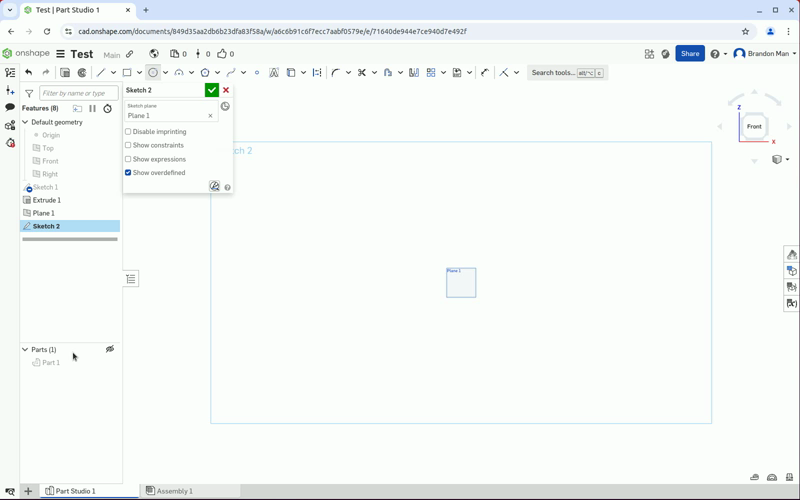
key_down(shift)
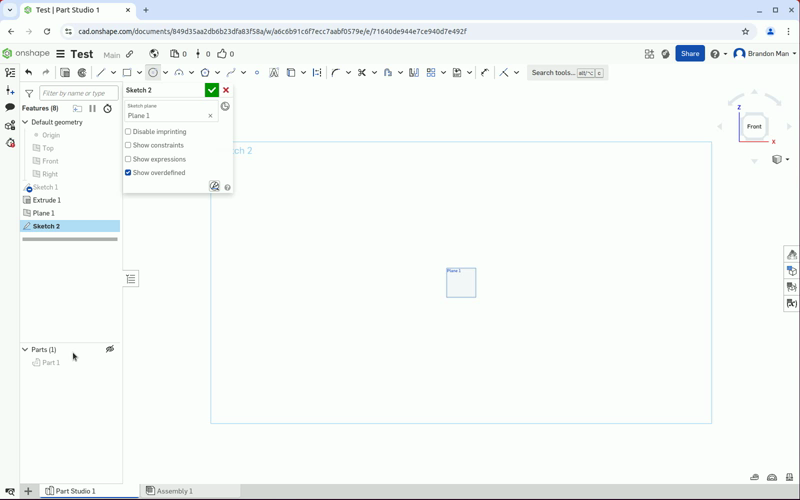
mouse_move(461, 260)
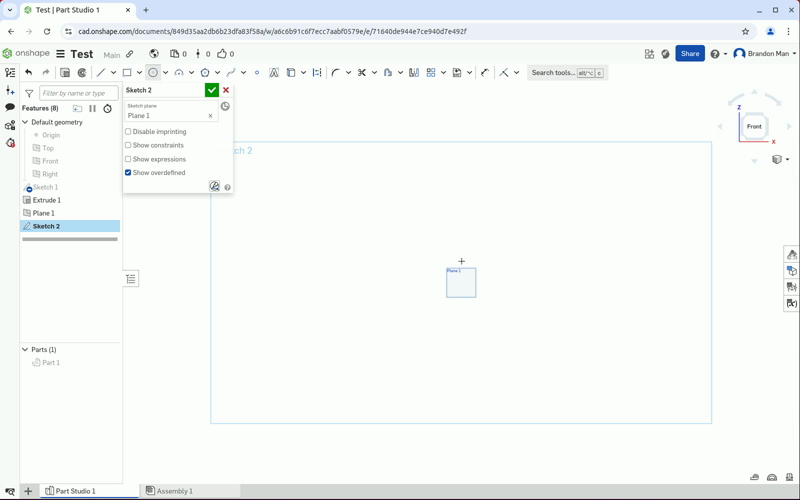
click(461, 260)
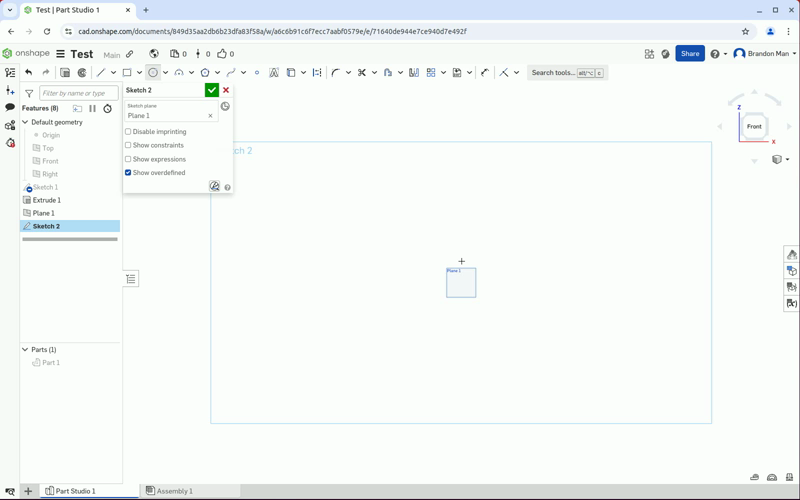
key_up(shift)
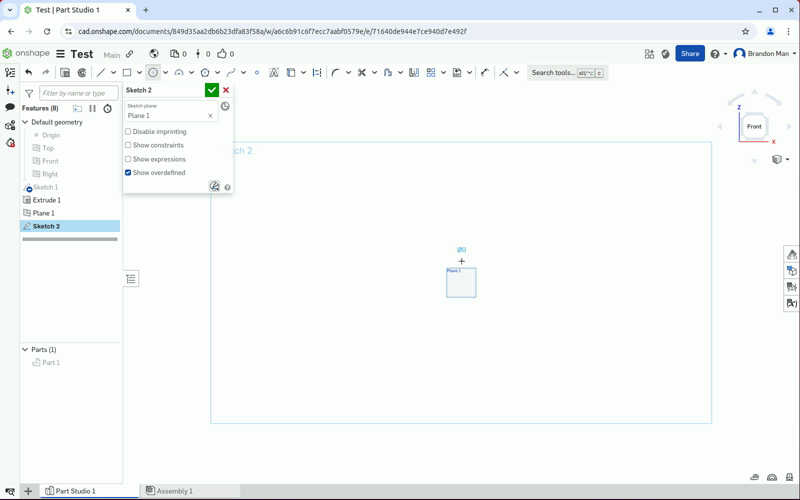
mouse_move(466, 260)
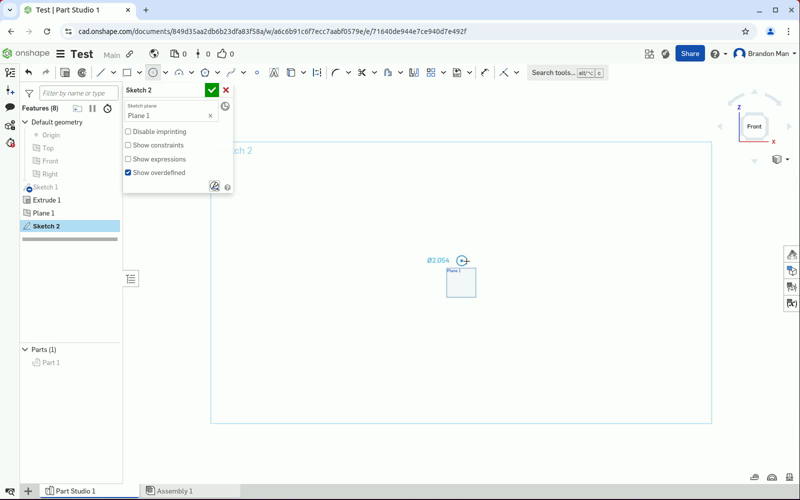
click(466, 260)
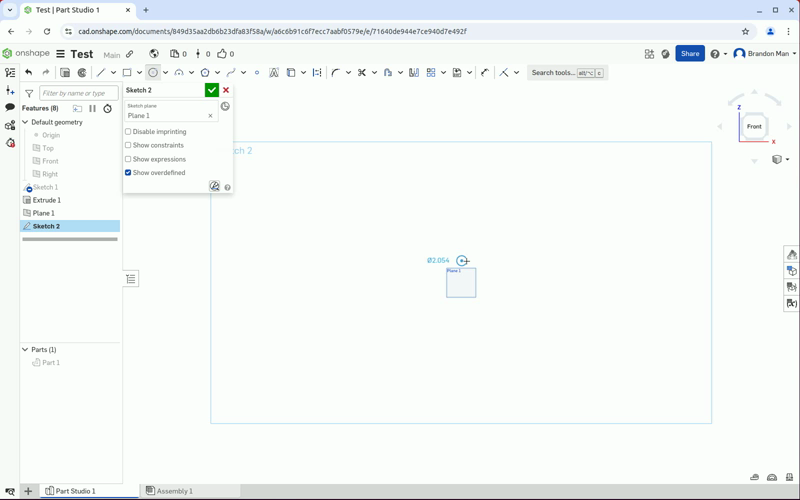
key(esc)
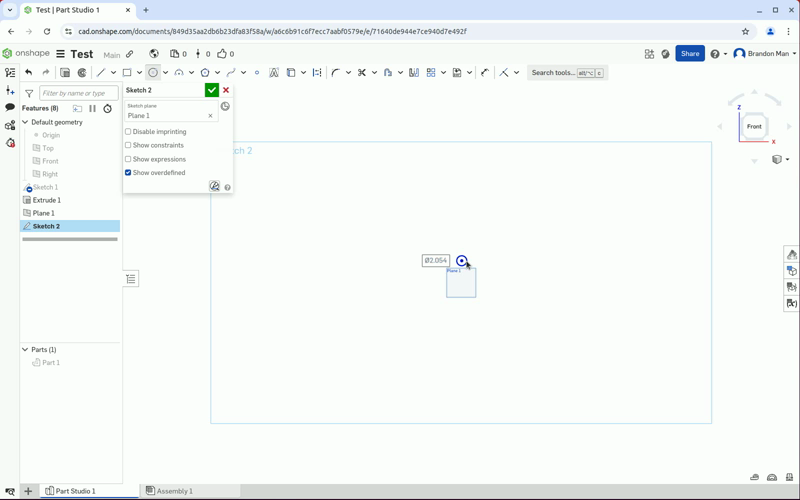
mouse_move(465, 262)
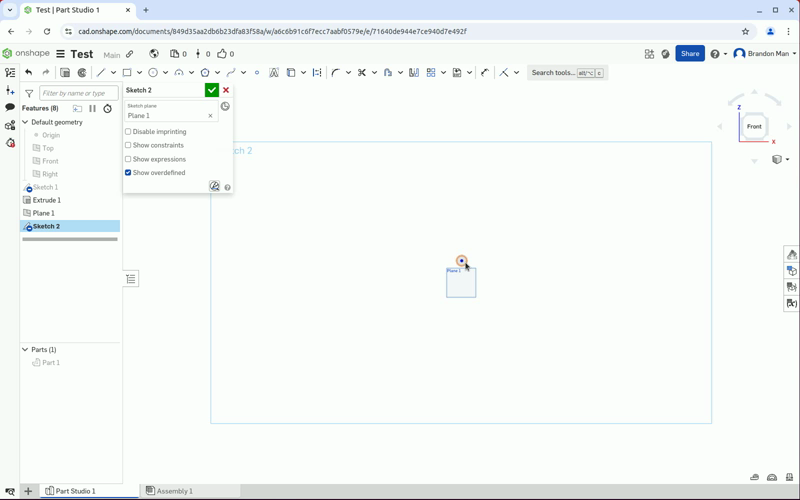
scroll(6)
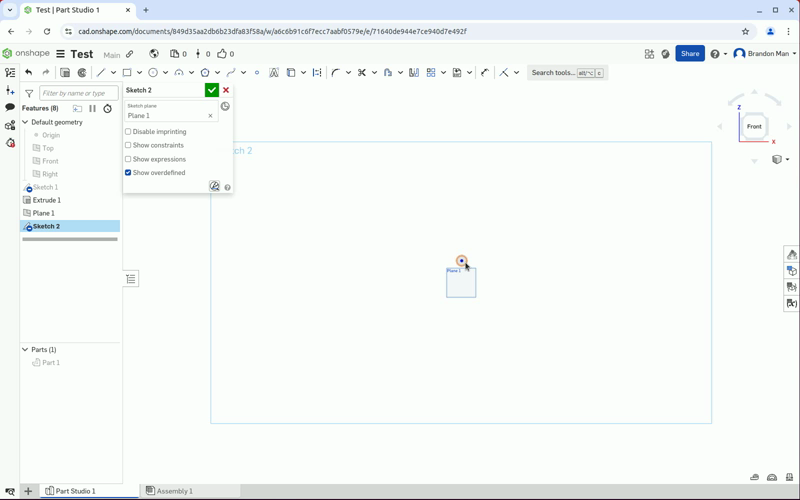
scroll(6)
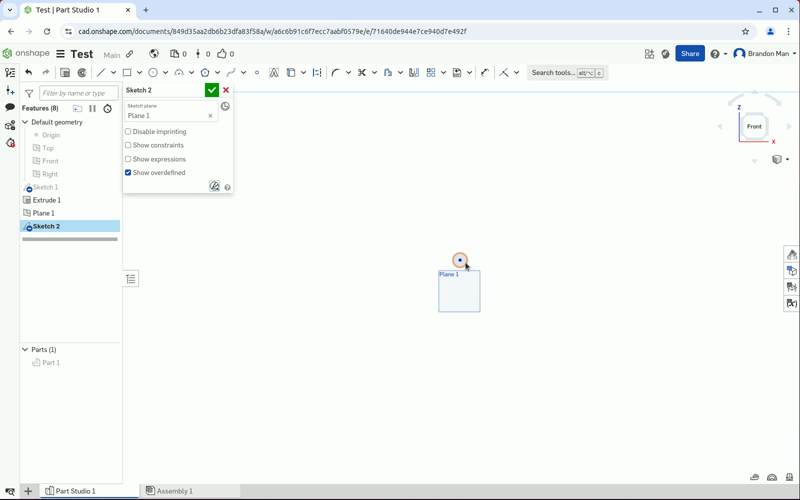
scroll(6)
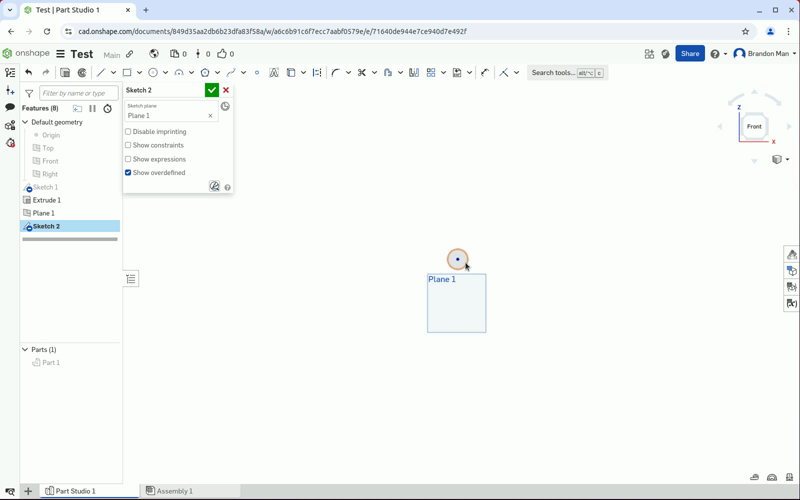
scroll(6)
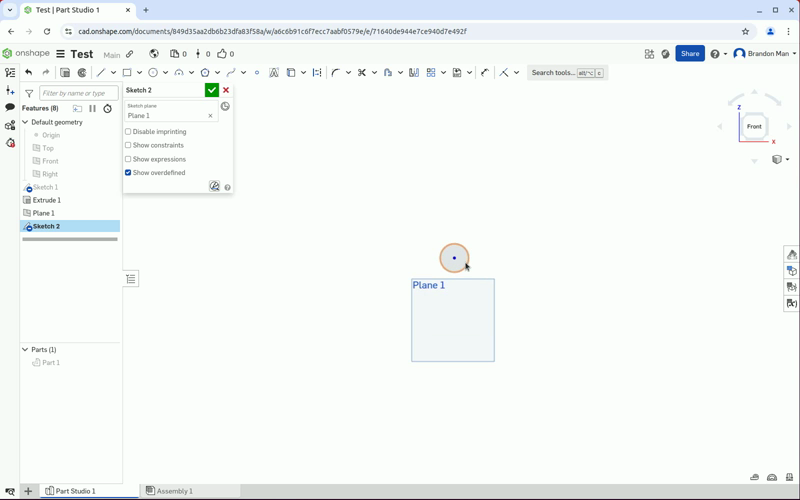
scroll(6)
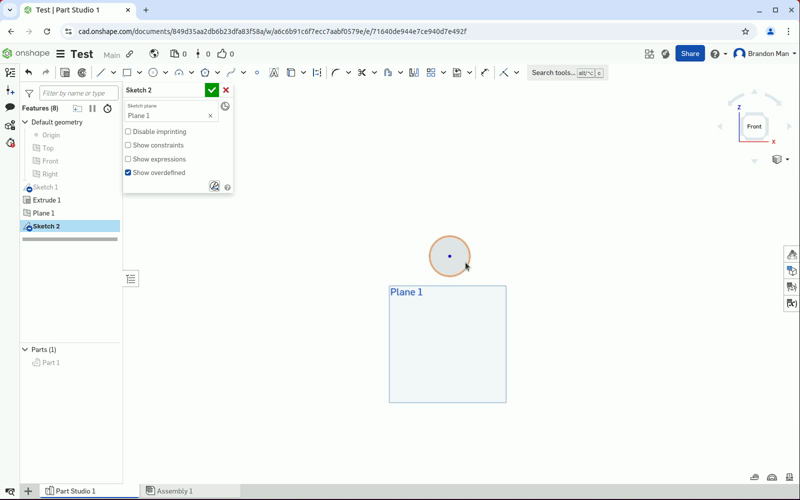
scroll(6)
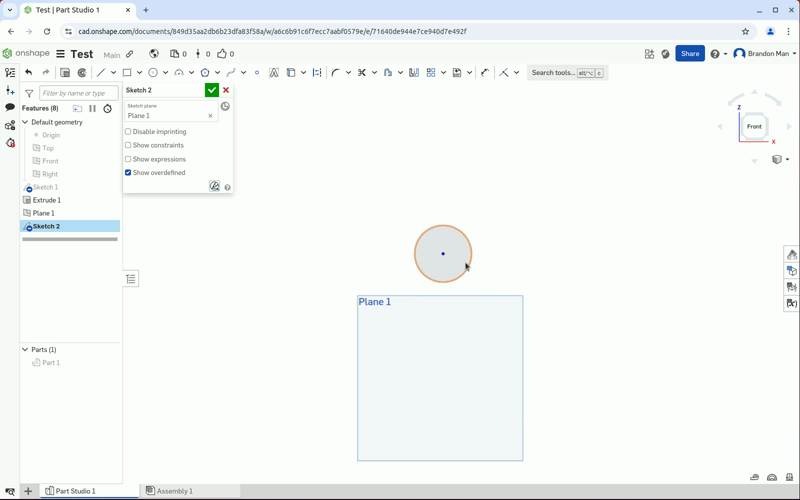
scroll(6)
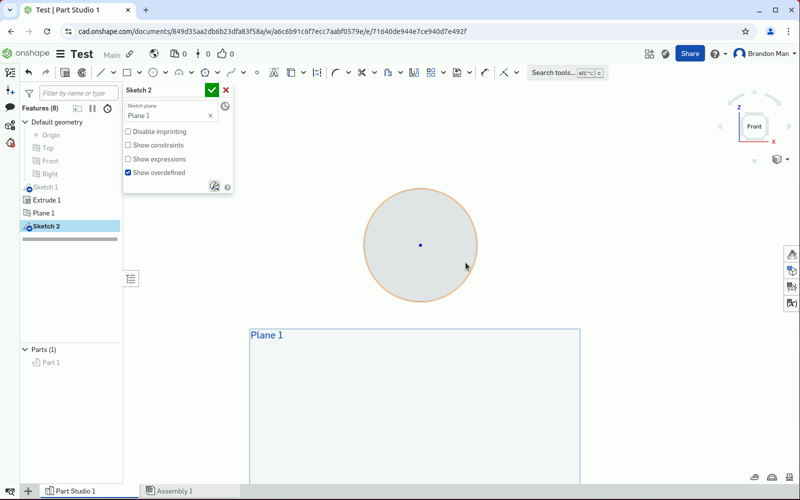
click(465, 262)
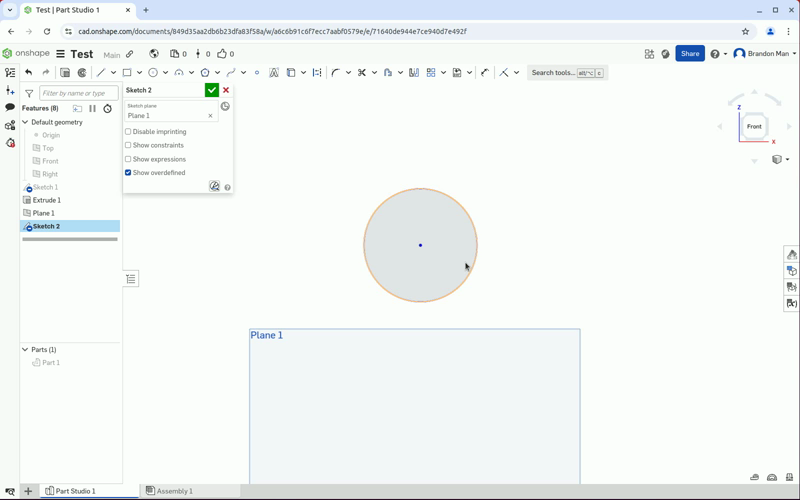
scroll(-6)
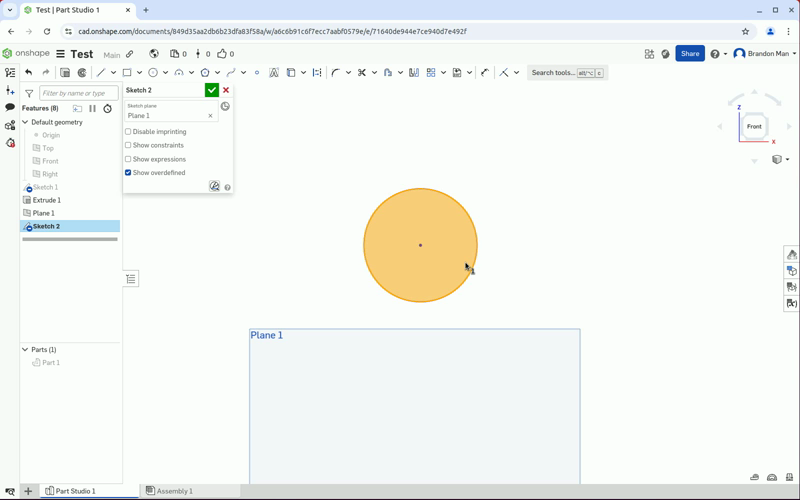
scroll(-6)
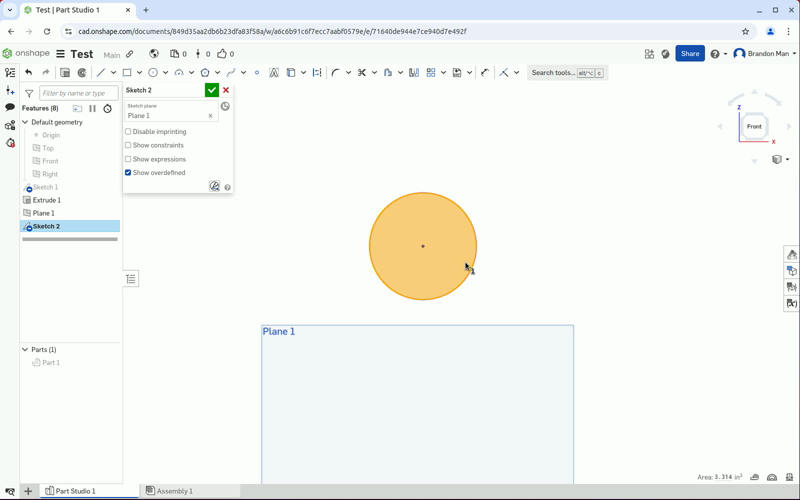
scroll(-6)
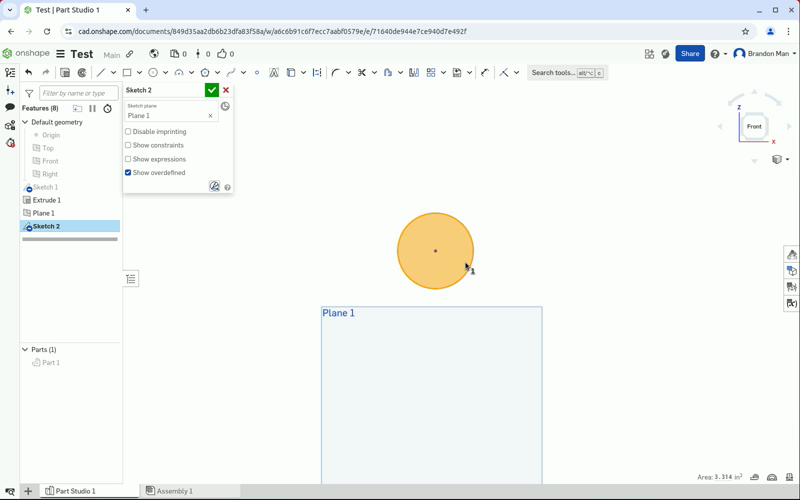
scroll(-6)
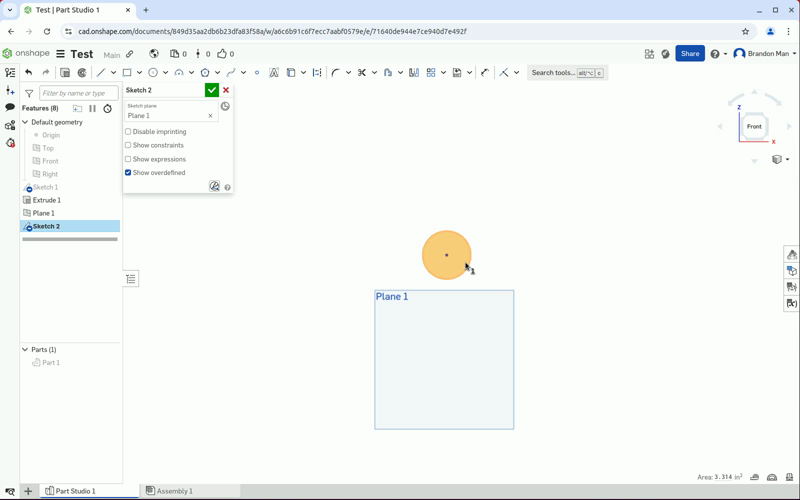
scroll(-6)
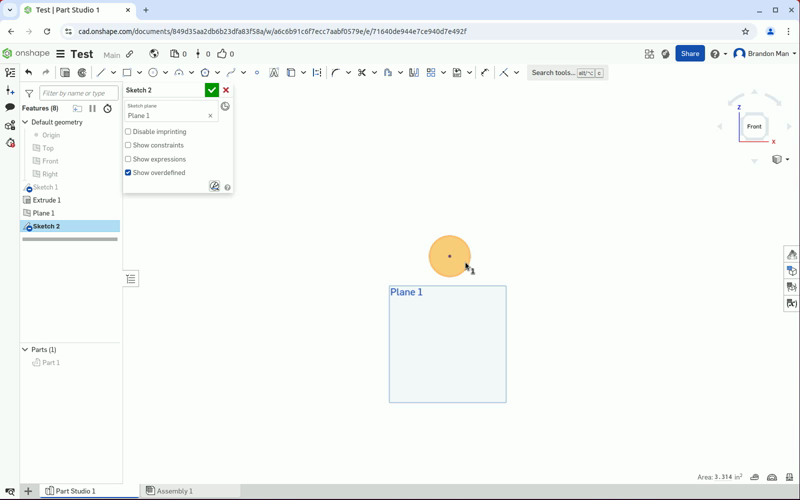
scroll(-6)
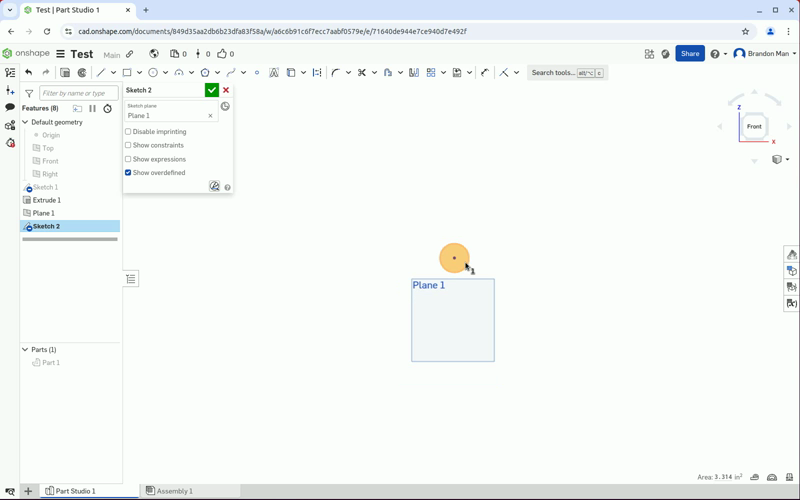
scroll(-6)
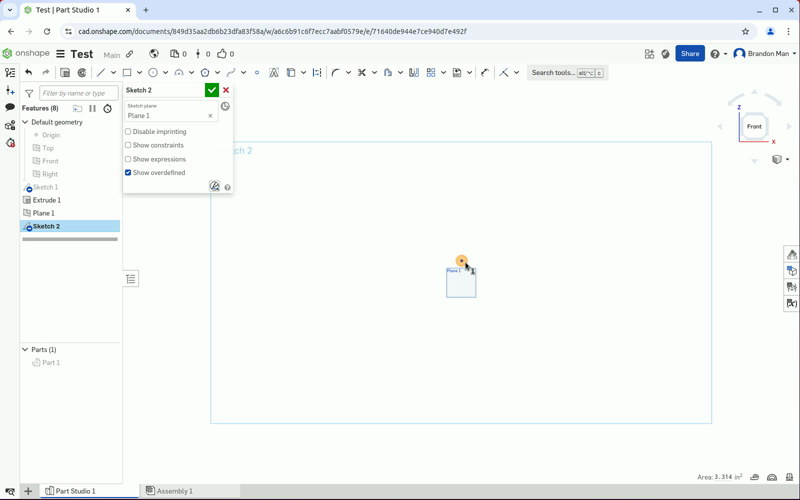
mouse_move(73, 352)
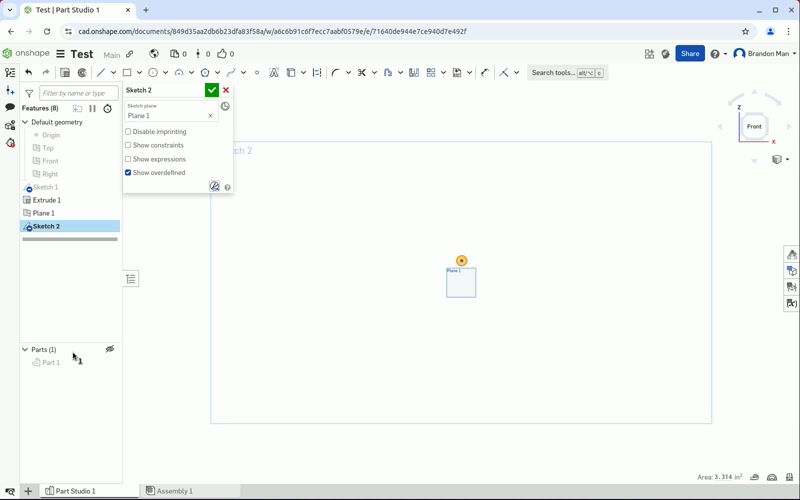
key(shift+y)
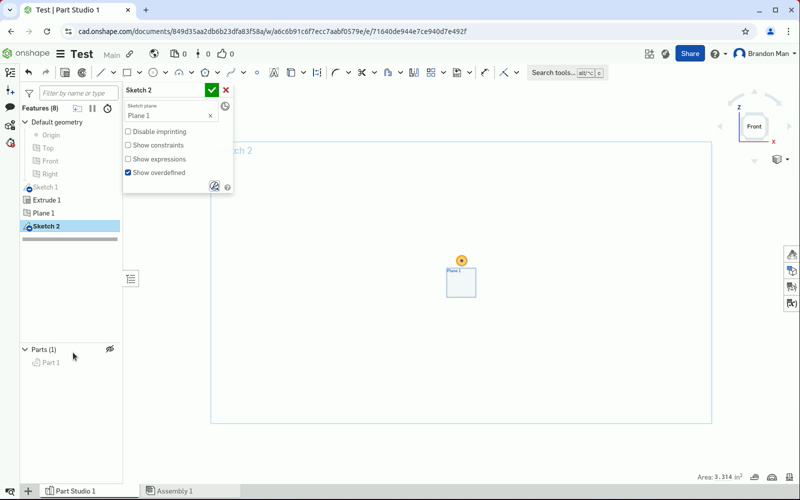
key(shift+e)
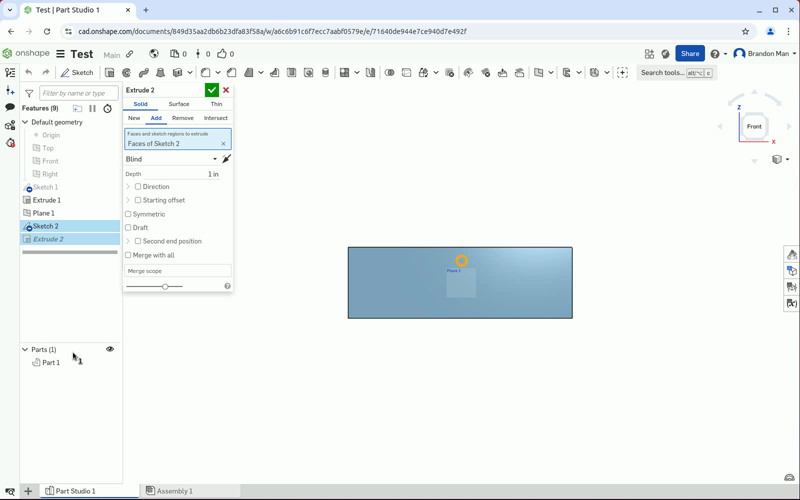
mouse_move(143, 106)
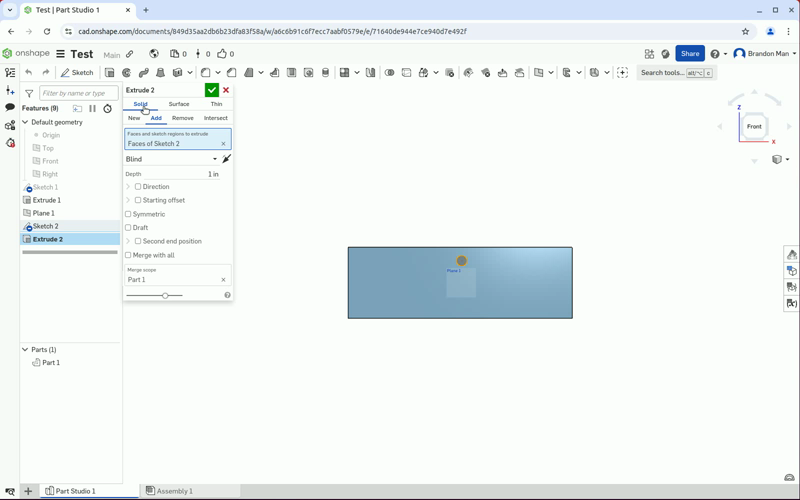
click(143, 106)
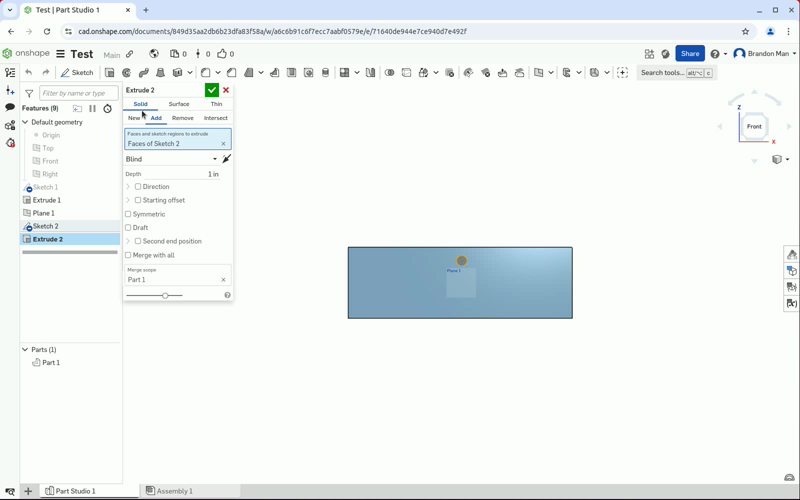
mouse_move(137, 120)
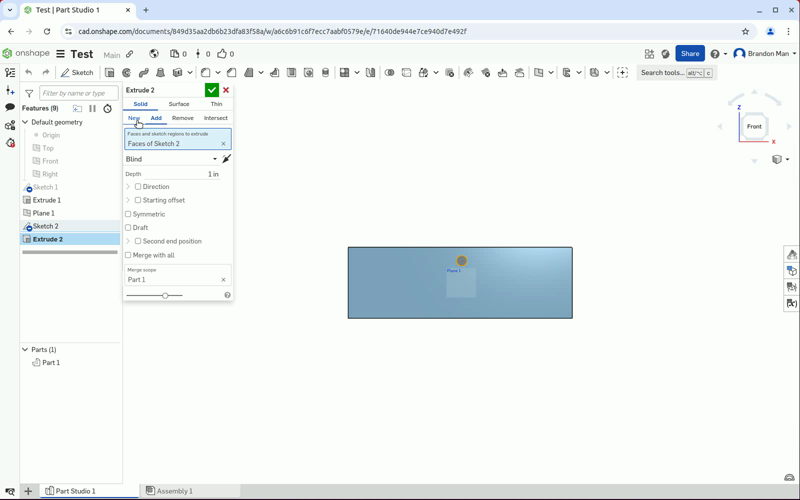
click(137, 120)
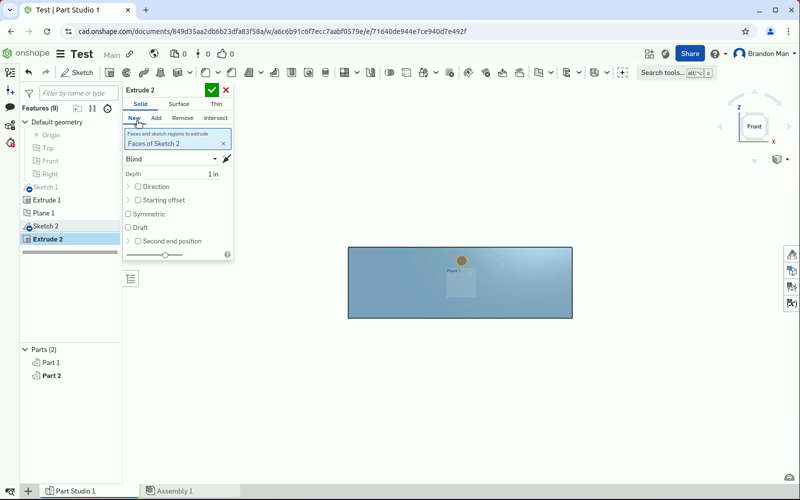
key(tab, 4)
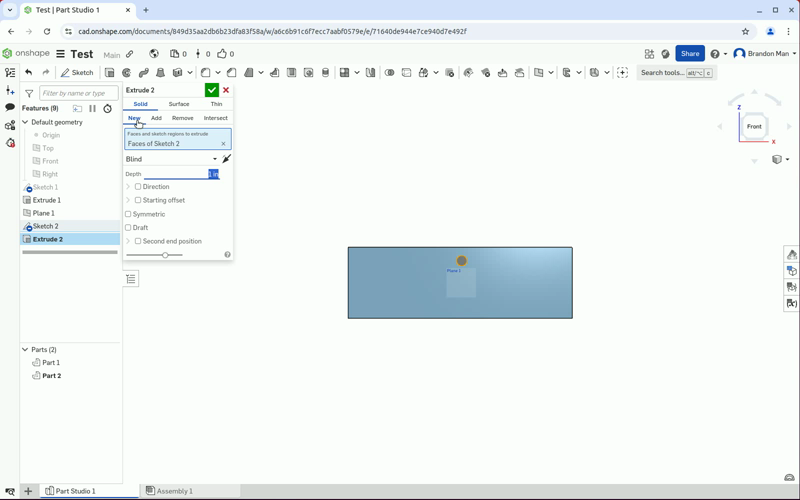
text(0.241)
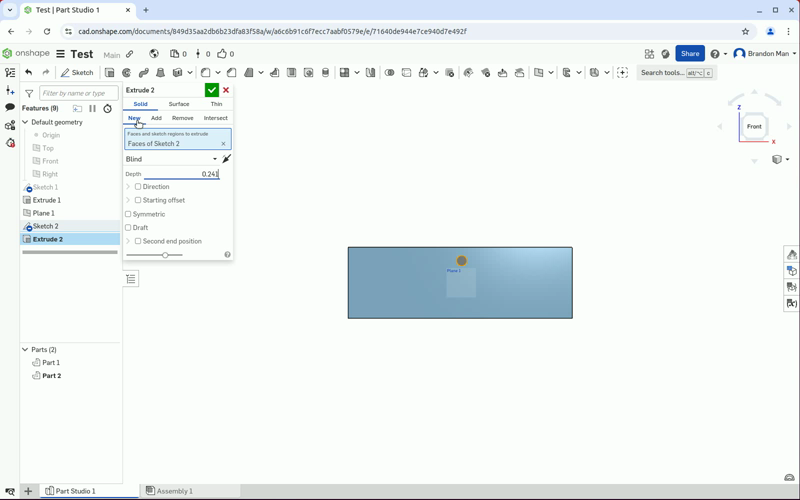
key(enter)
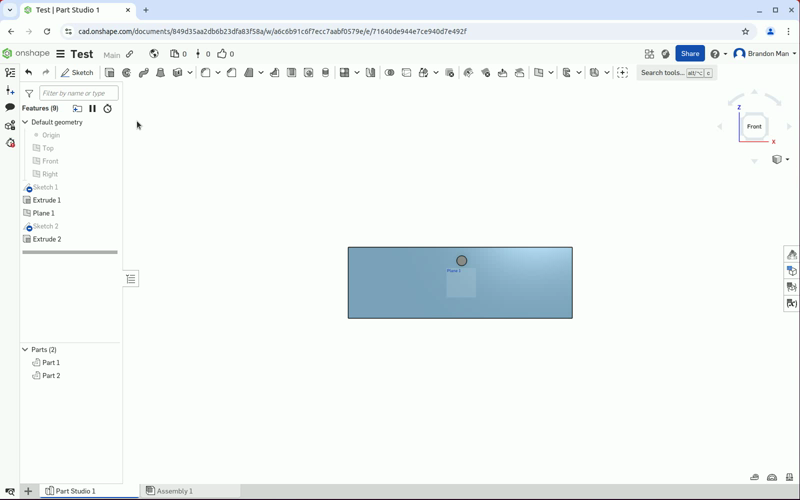
key(shift+h)
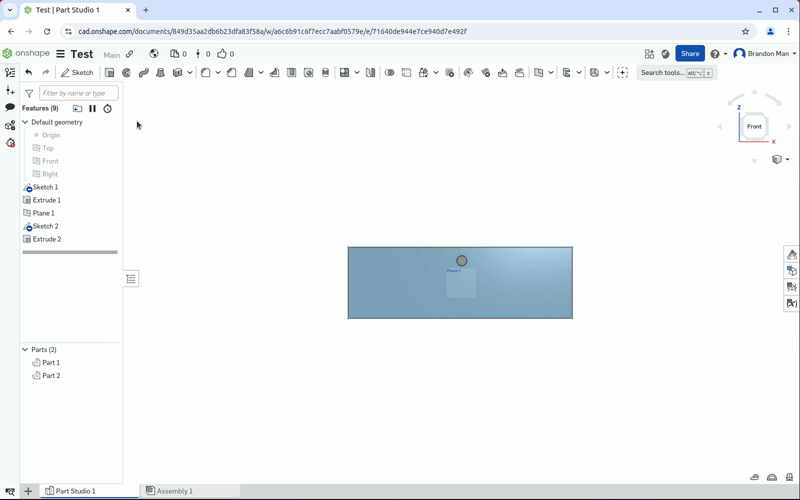
key(shift+h)
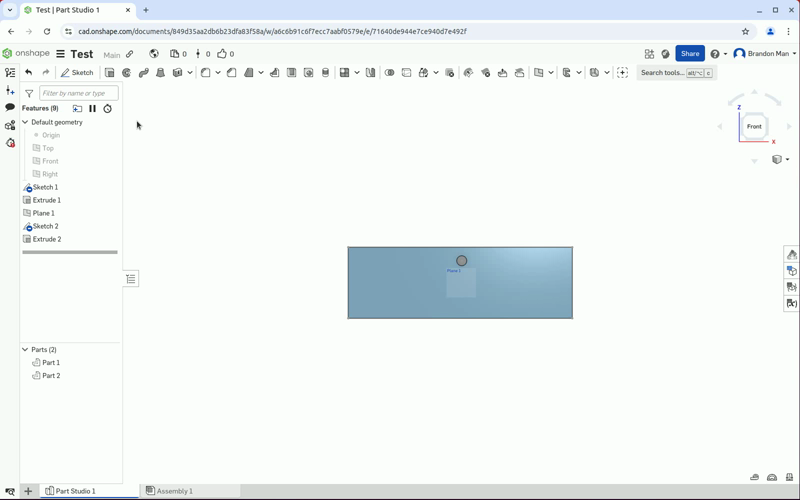
key(shift+7)
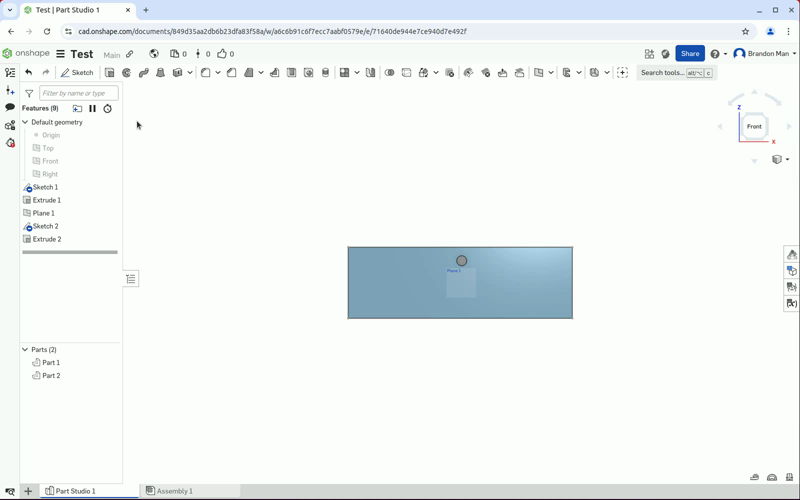
key(left, 2)
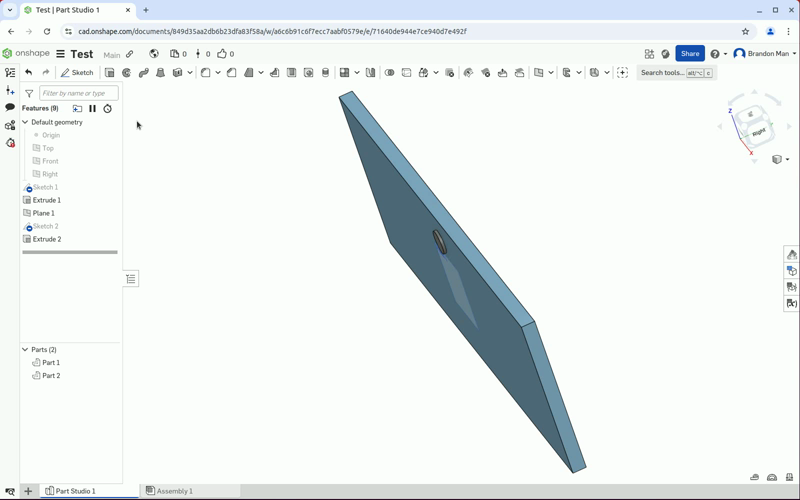
key(down, 2)
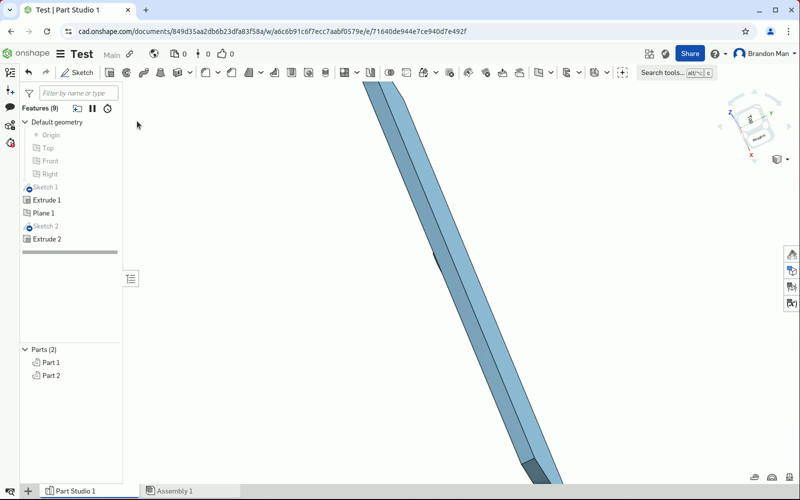
key(up, 2)
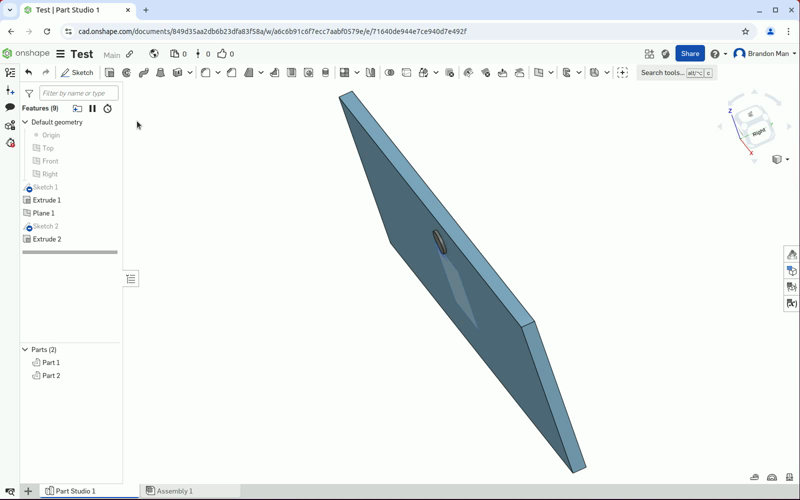
key(right, 2)
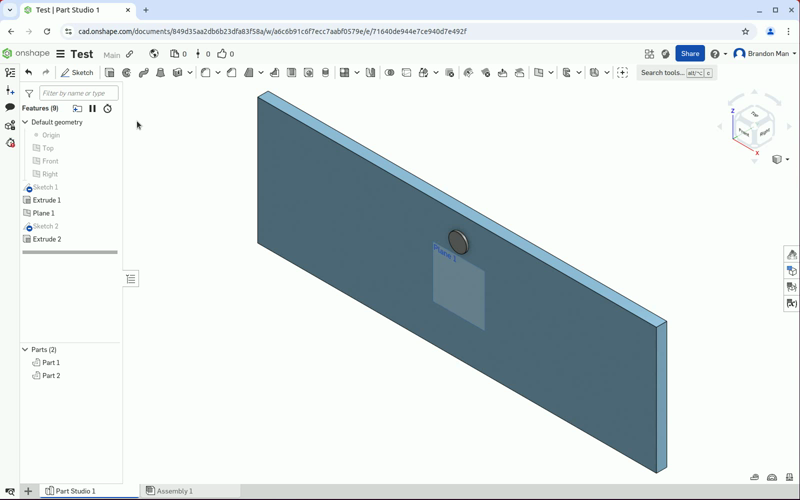
mouse_move(73, 189)
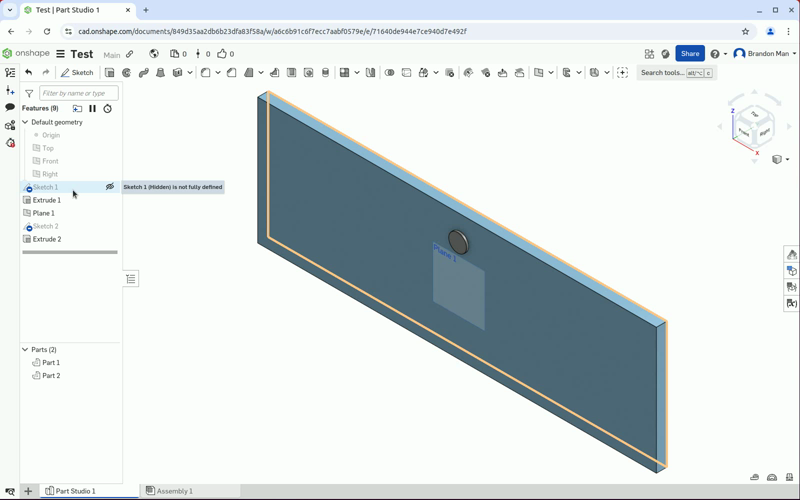
click(73, 189)